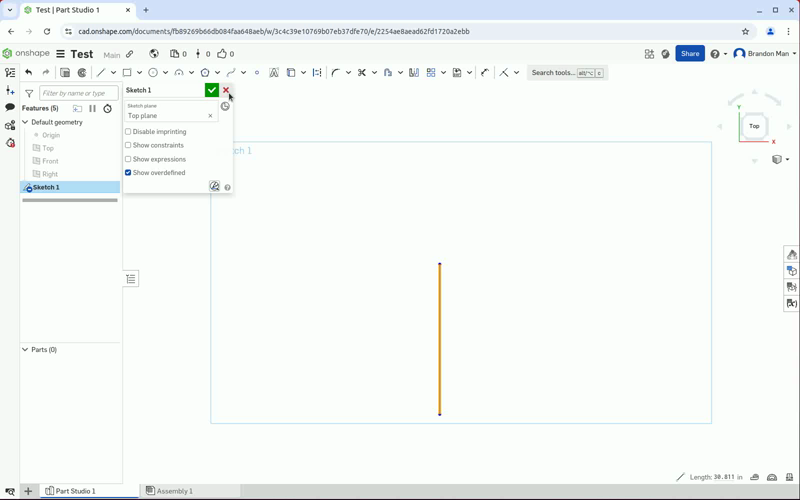
key(shift+h)
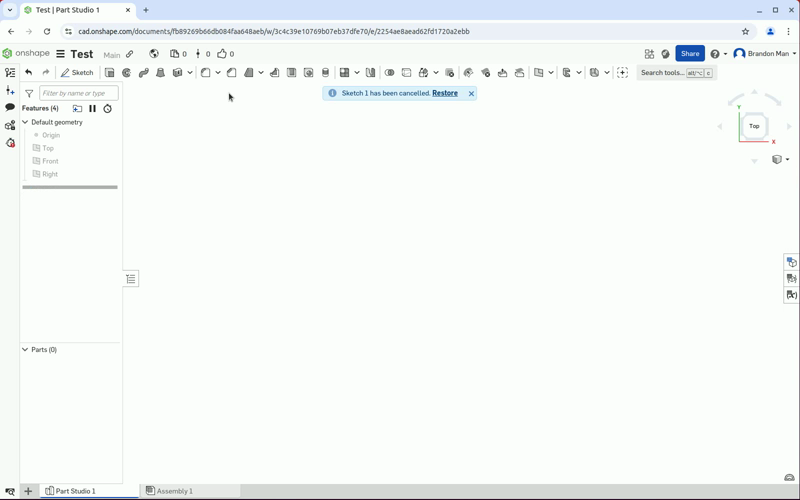
mouse_move(73, 352)
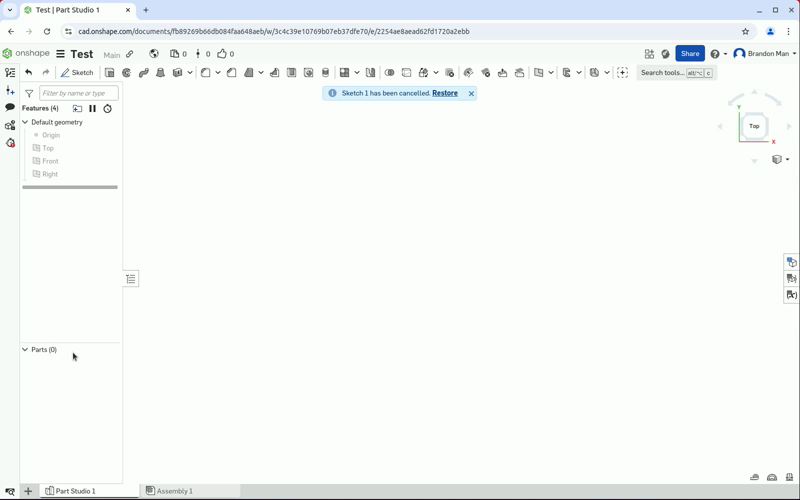
key(y)
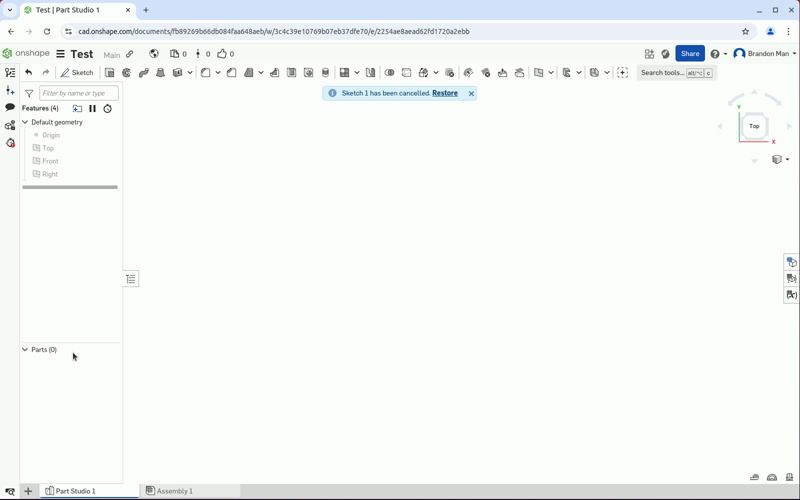
key(shift+p)
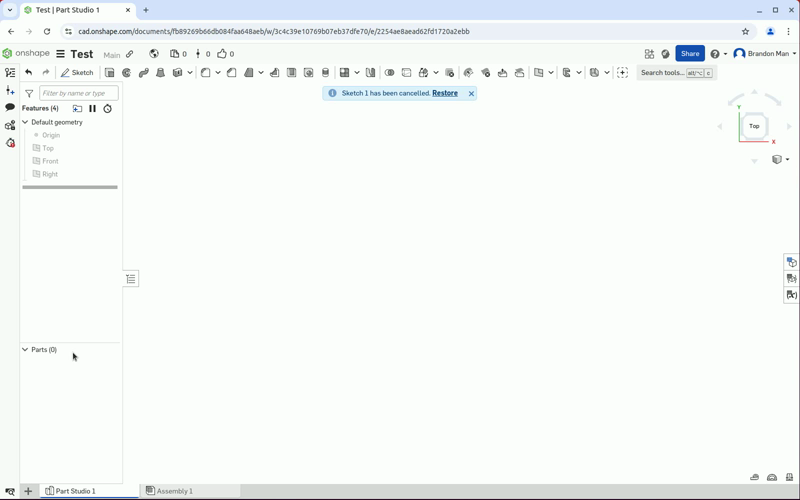
key(space)
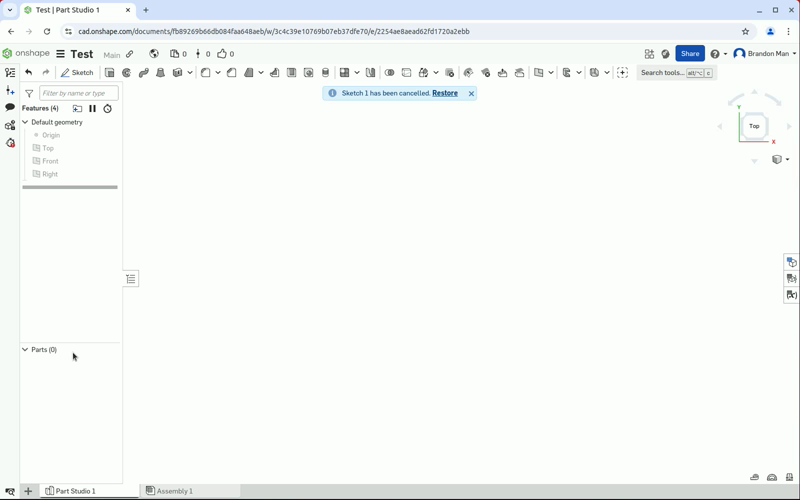
key_down(shift)
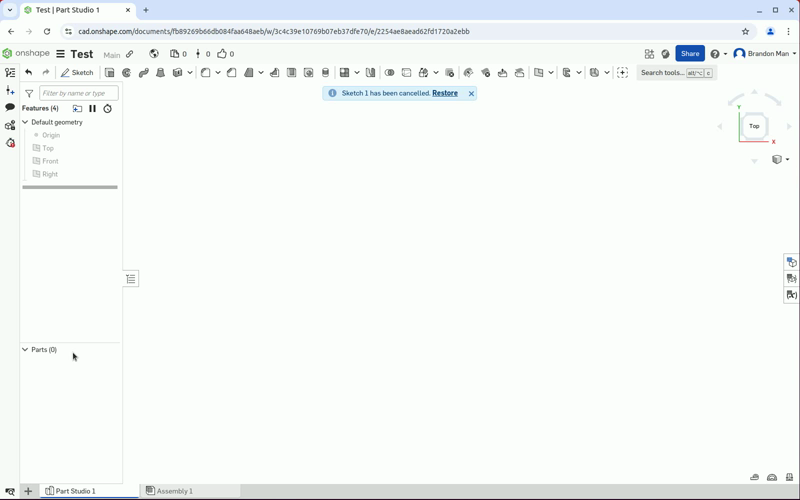
key(up)
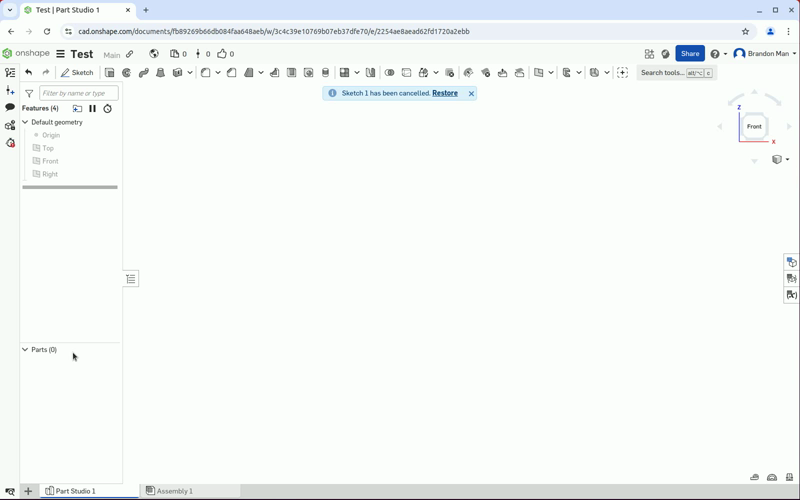
key_up(shift)
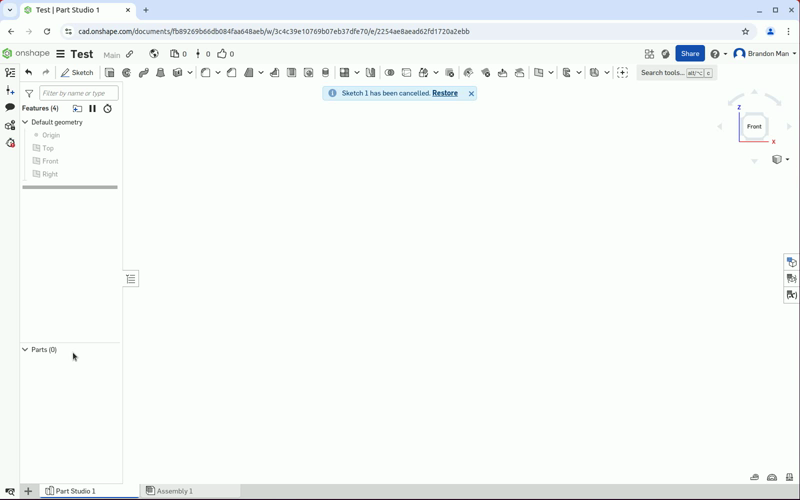
mouse_move(73, 352)
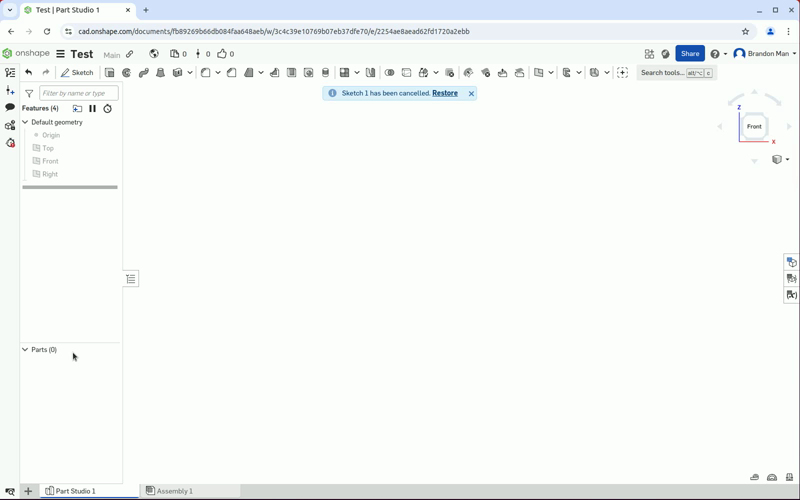
key(shift+y)
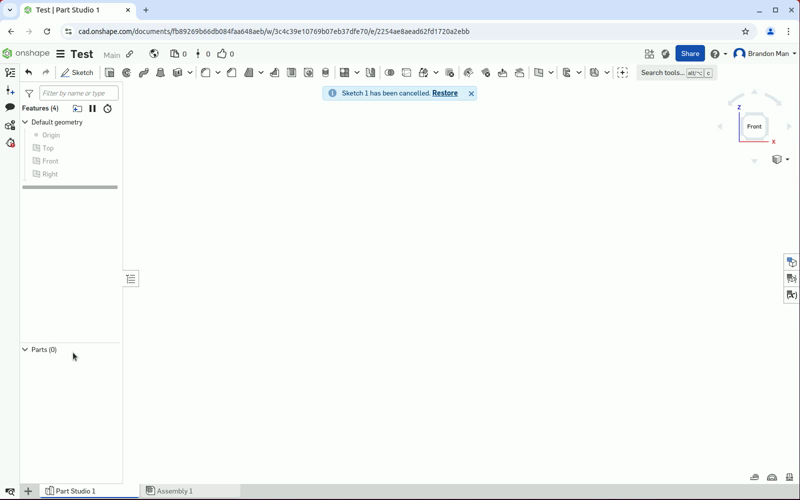
key(shift+s)
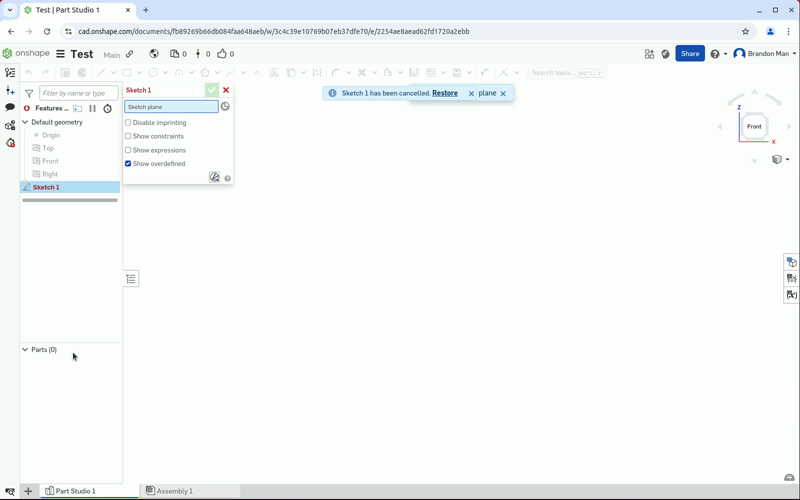
mouse_move(73, 163)
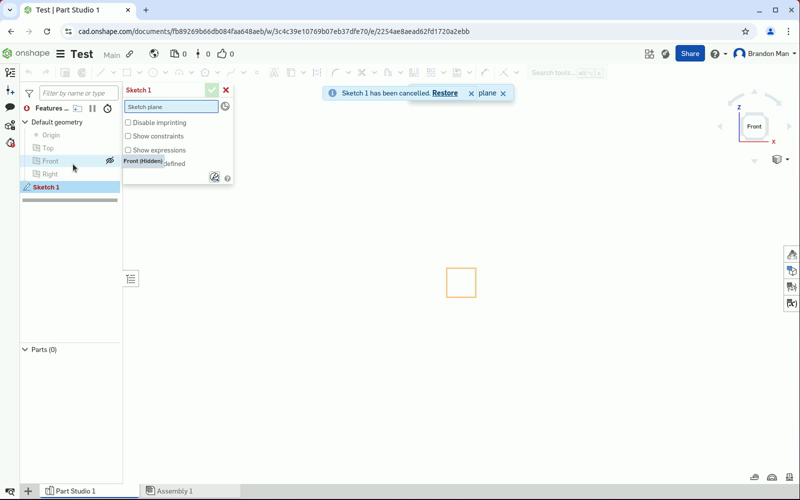
click(73, 163)
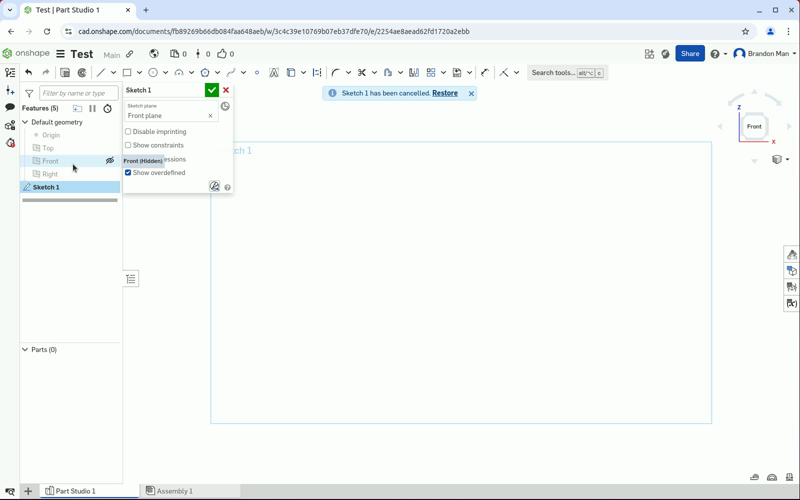
mouse_move(73, 352)
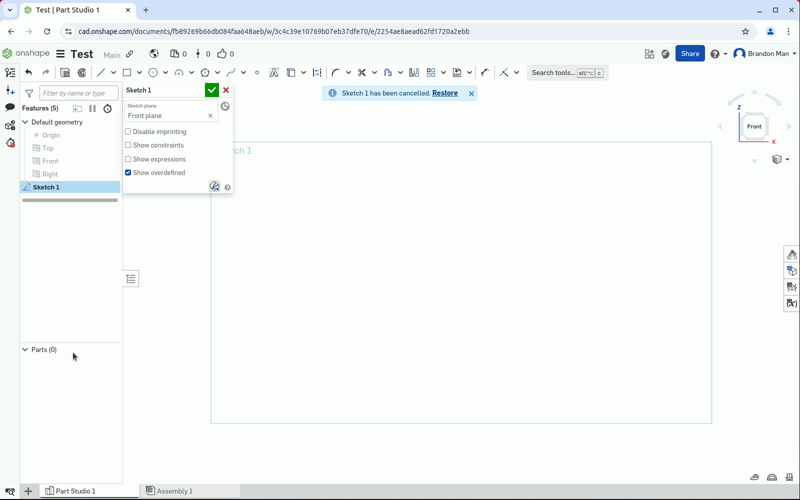
key(y)
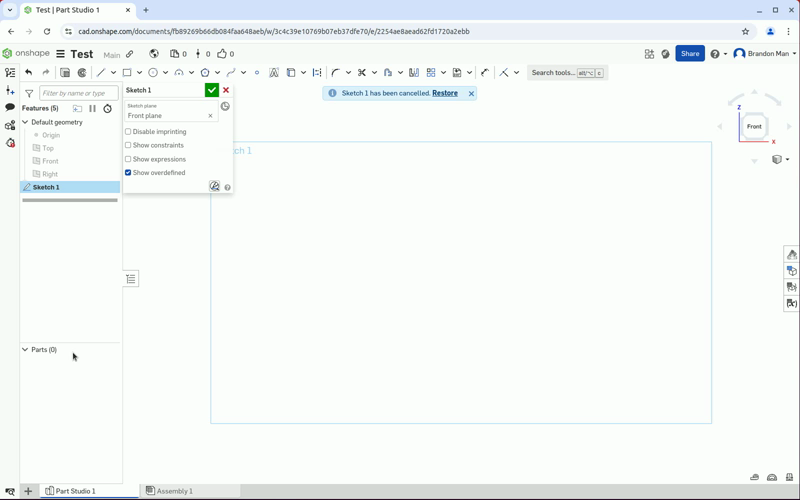
key(c)
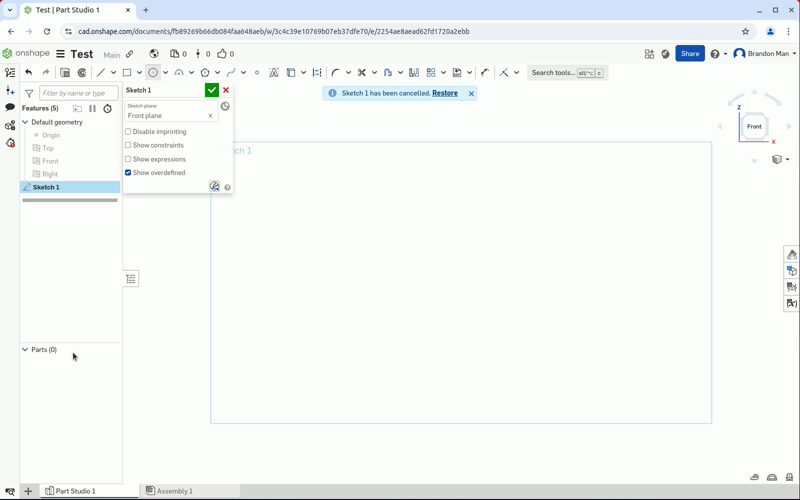
key_down(shift)
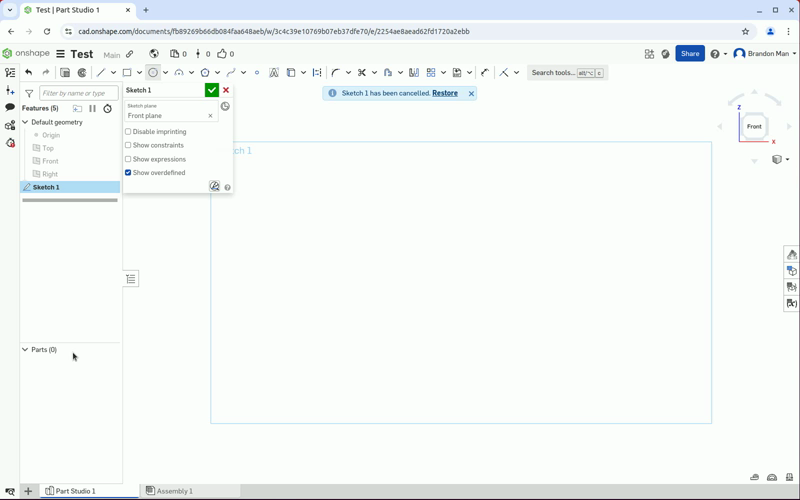
mouse_move(461, 282)
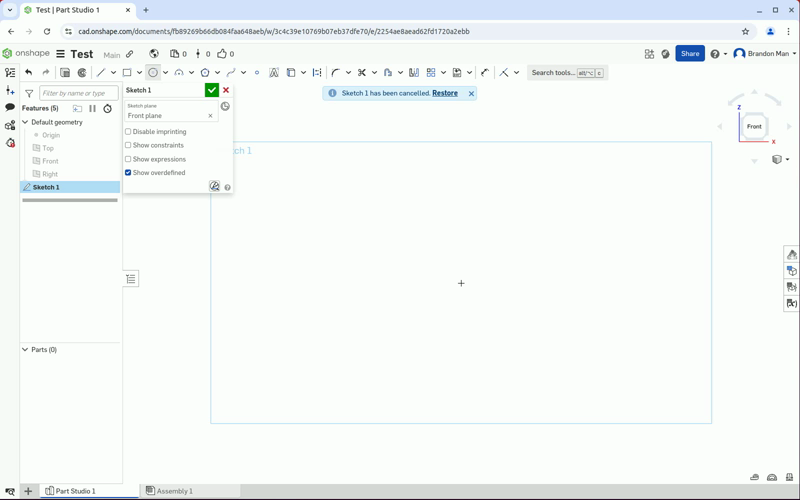
click(461, 282)
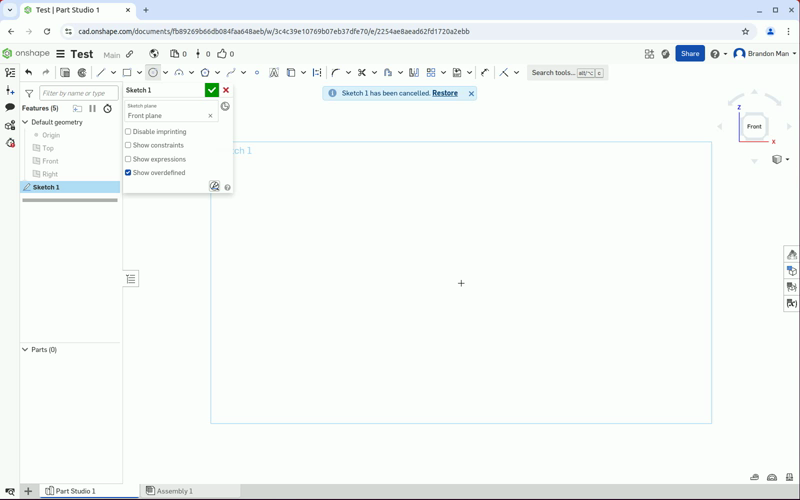
key_up(shift)
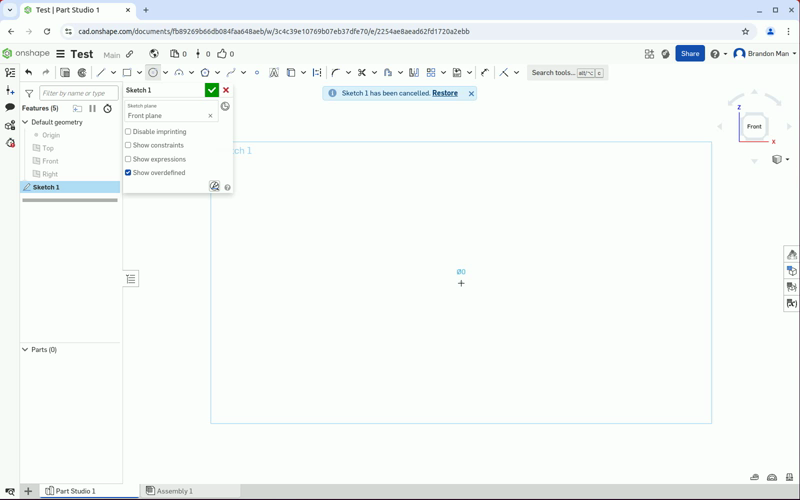
mouse_move(574, 282)
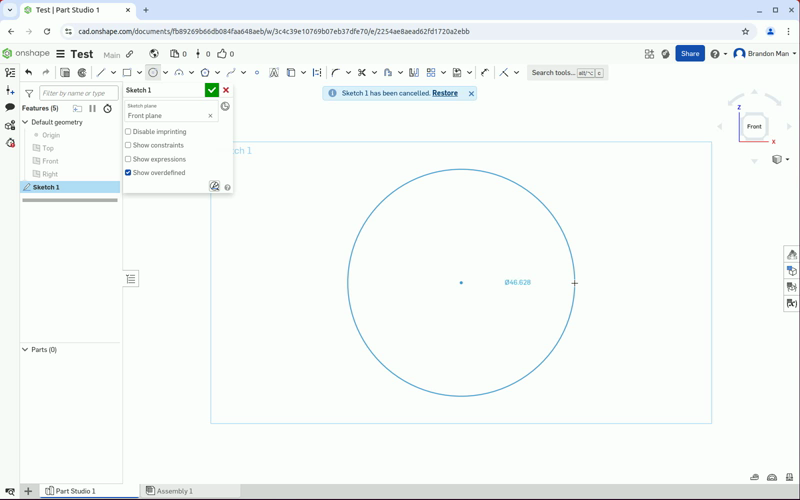
click(574, 282)
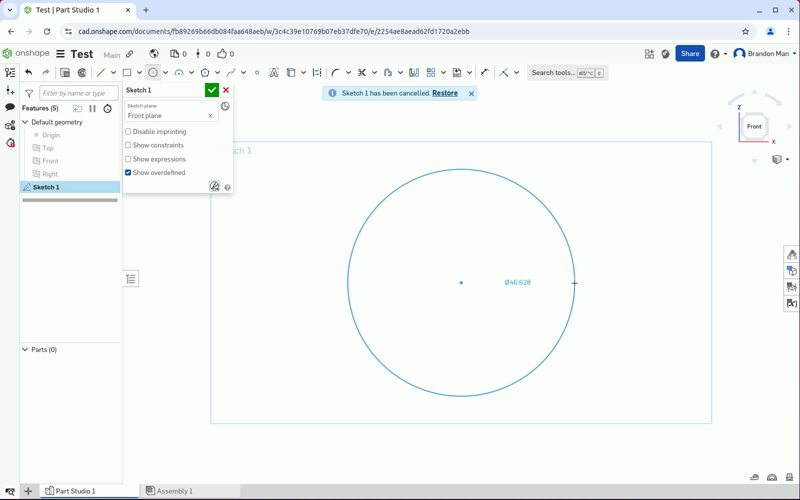
key(esc)
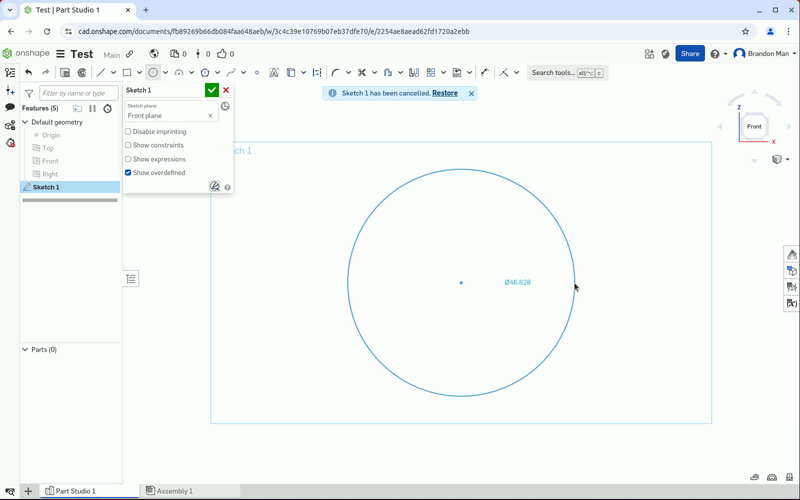
key(l)
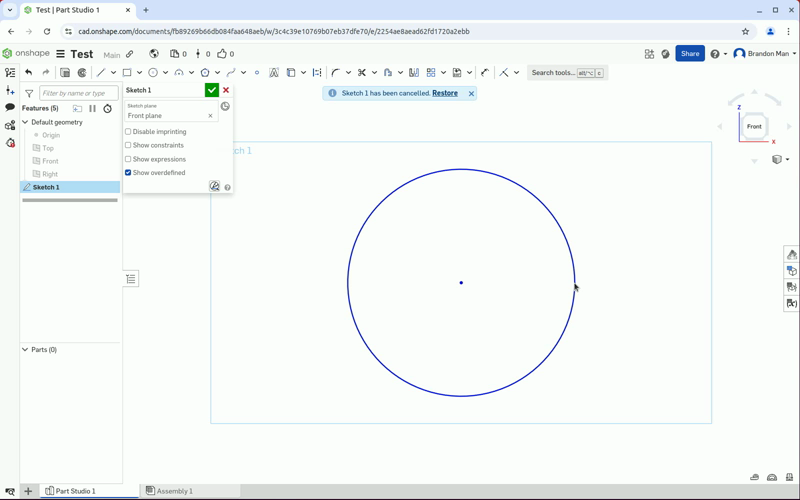
key_down(shift)
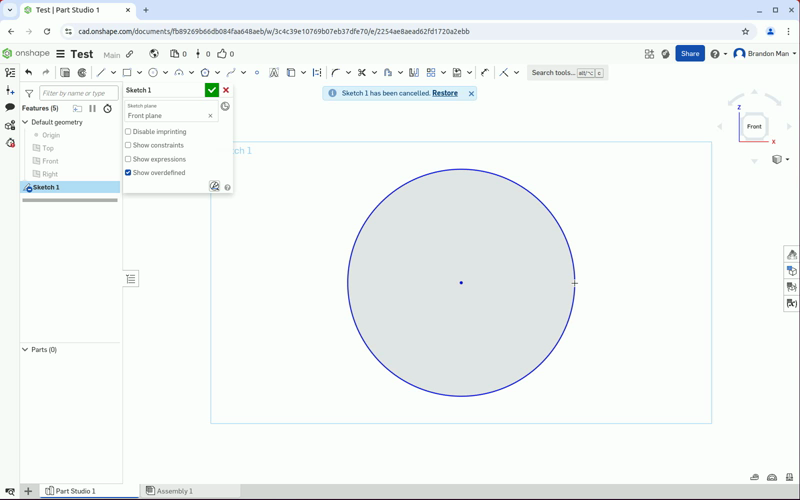
mouse_move(447, 327)
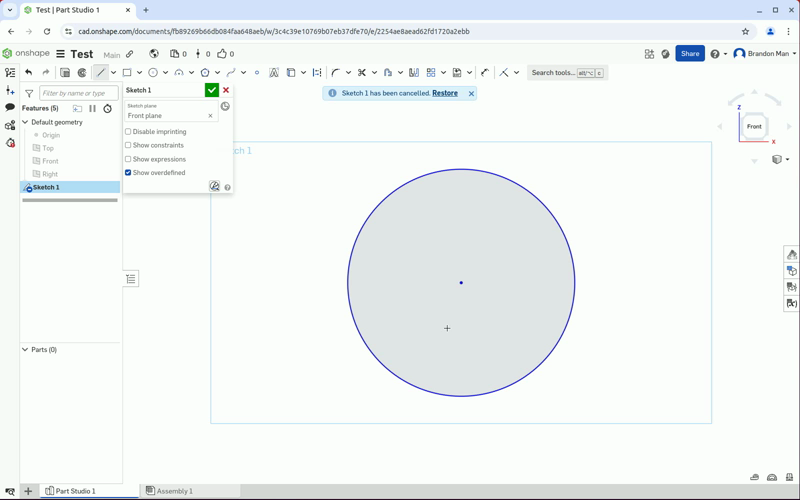
click(447, 327)
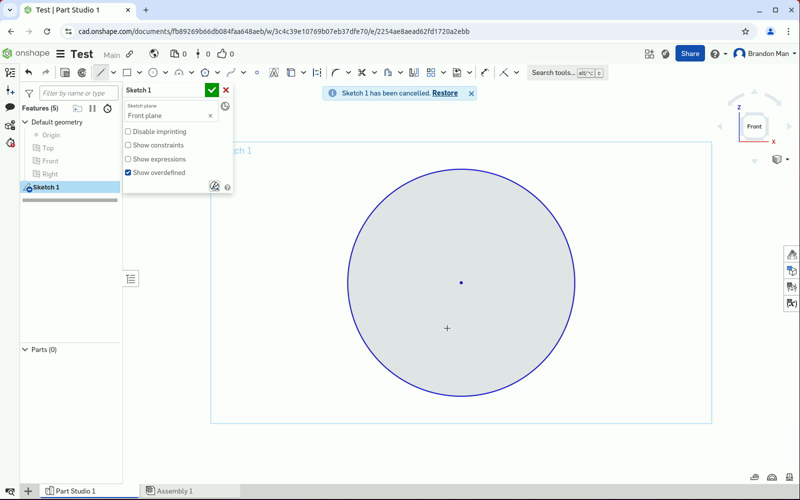
key_up(shift)
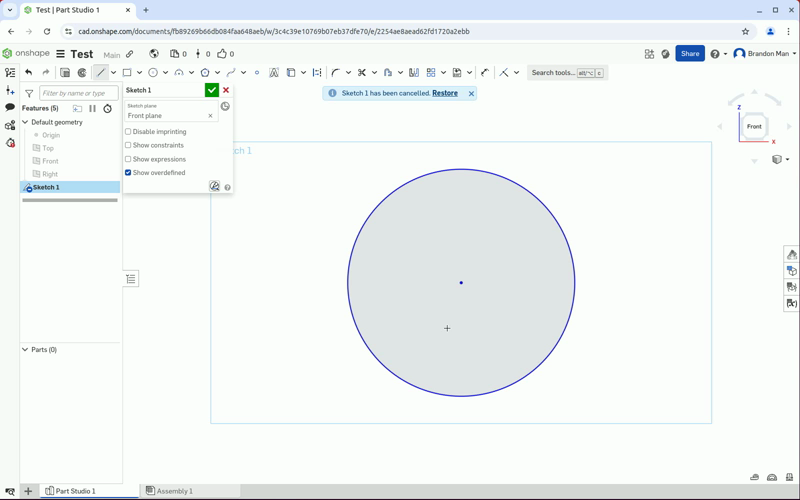
key_down(shift)
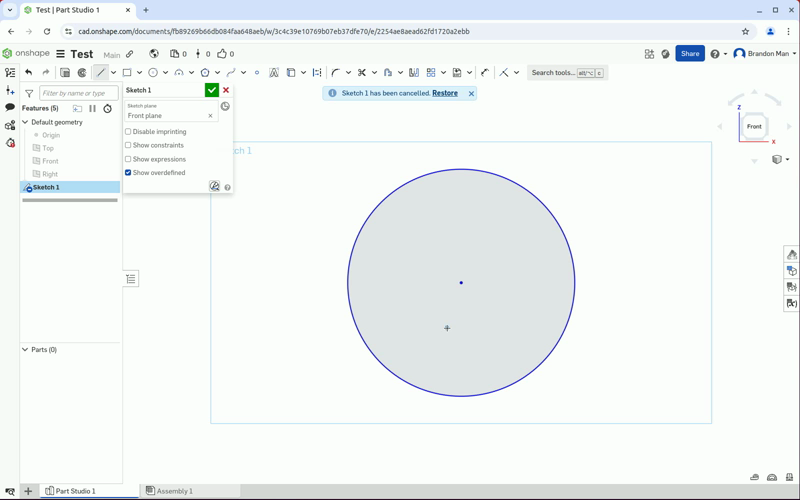
mouse_move(477, 327)
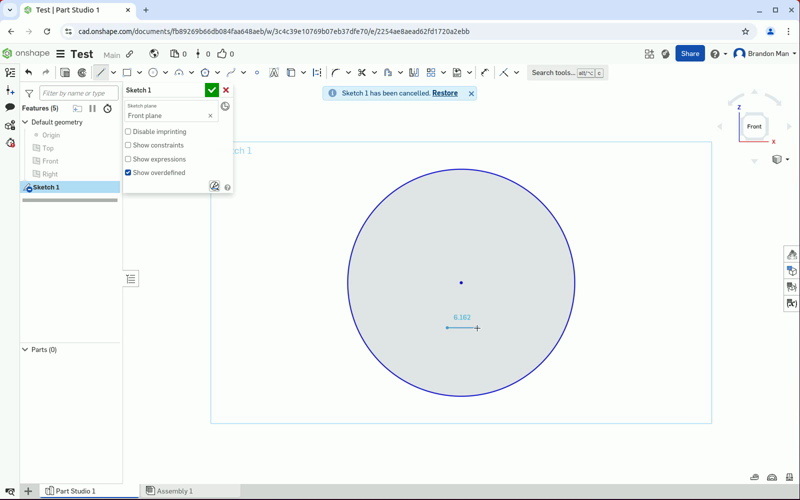
mouse_move(473, 327)
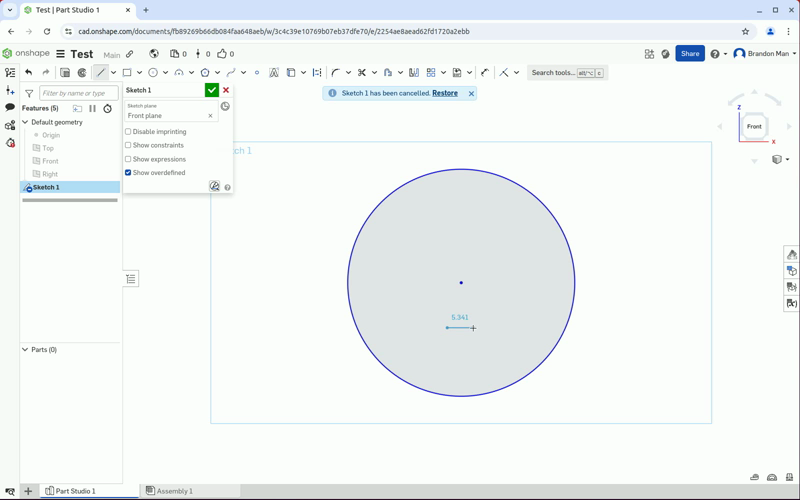
click(473, 327)
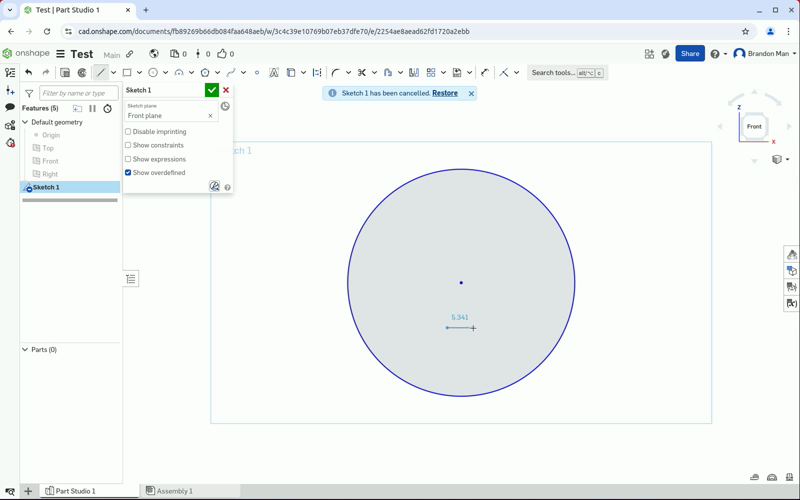
key_up(shift)
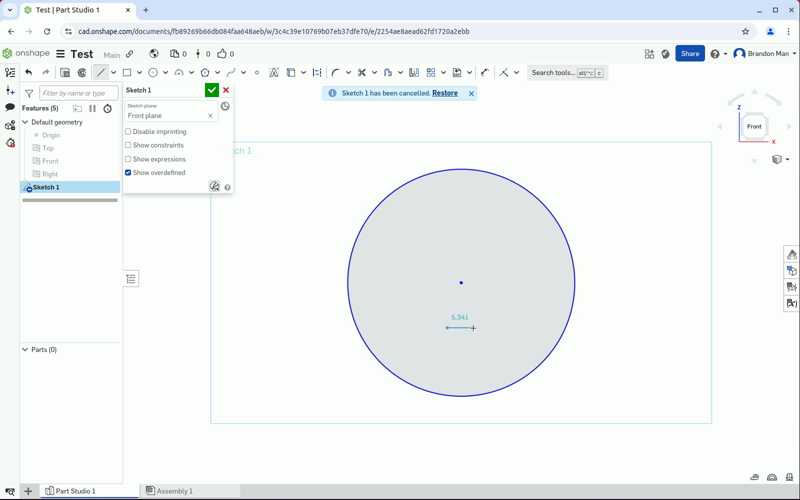
key_down(shift)
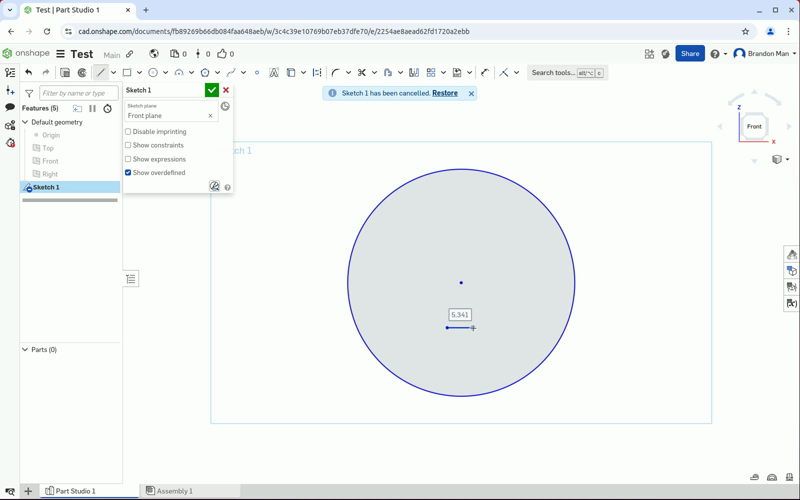
mouse_move(503, 327)
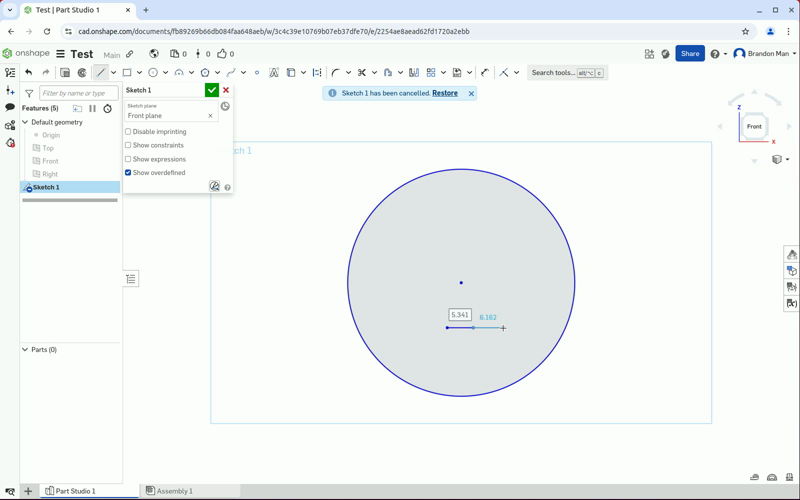
mouse_move(473, 311)
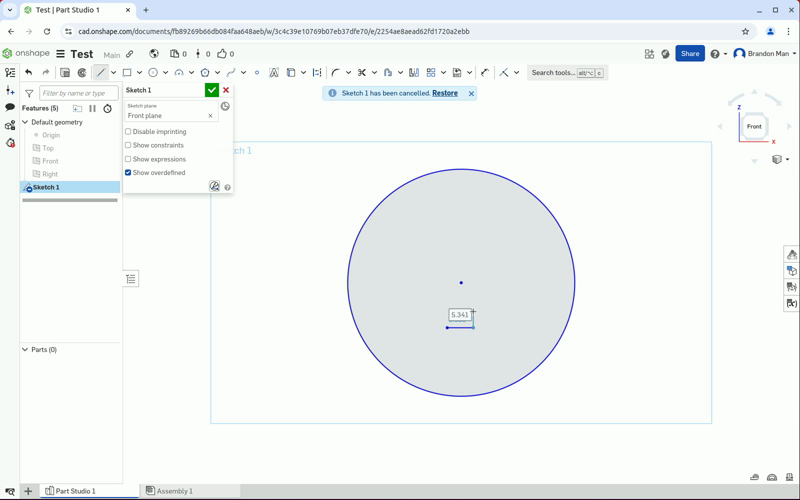
click(473, 311)
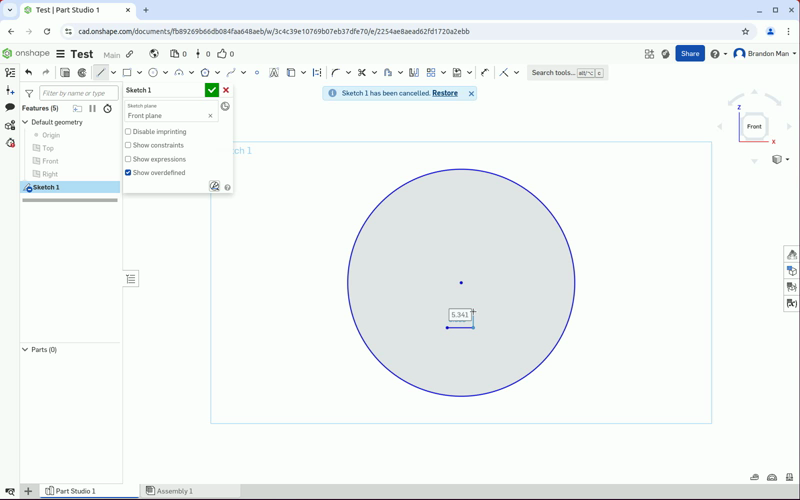
key_up(shift)
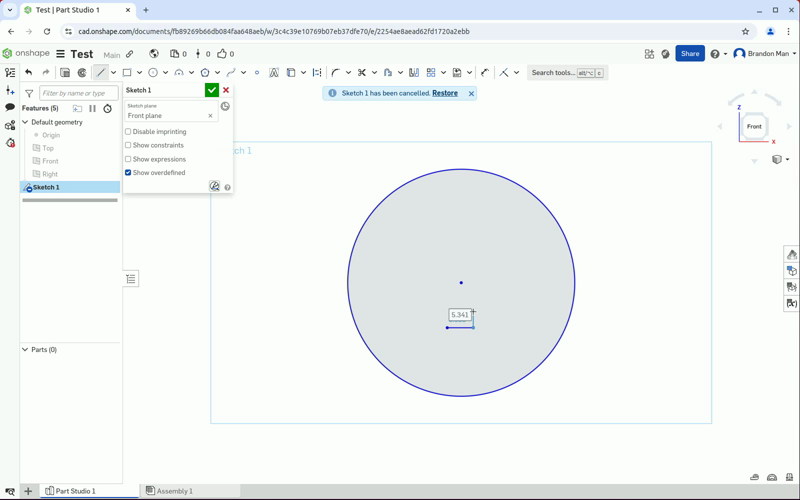
key(esc)
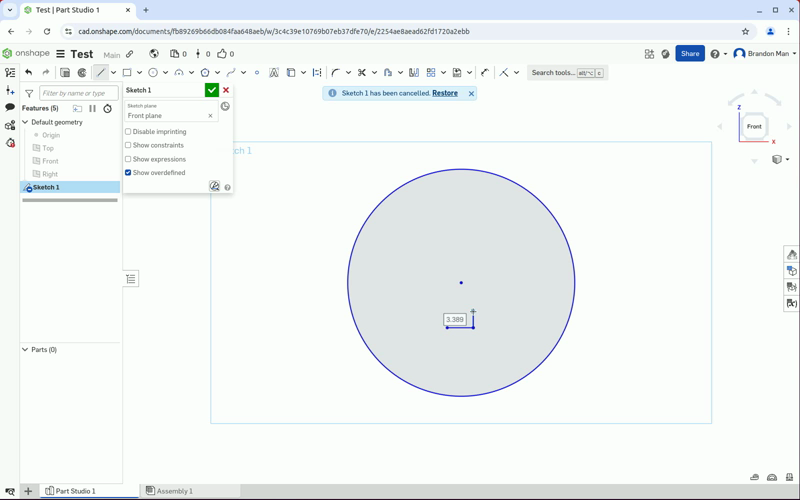
key(a)
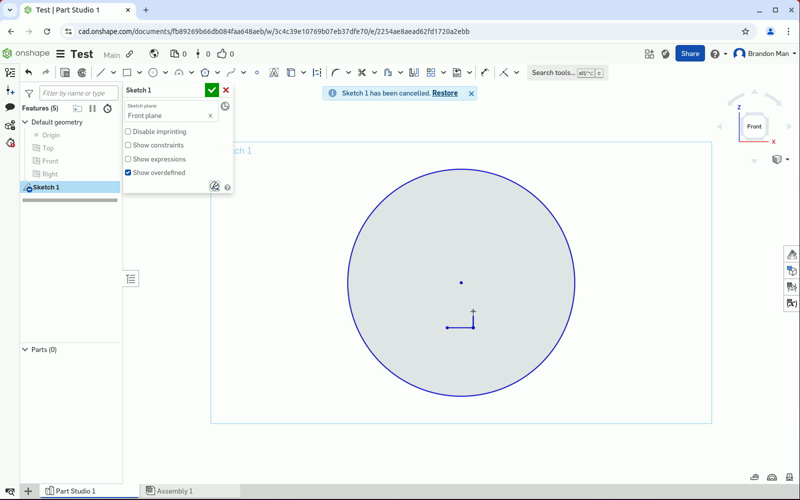
mouse_move(473, 311)
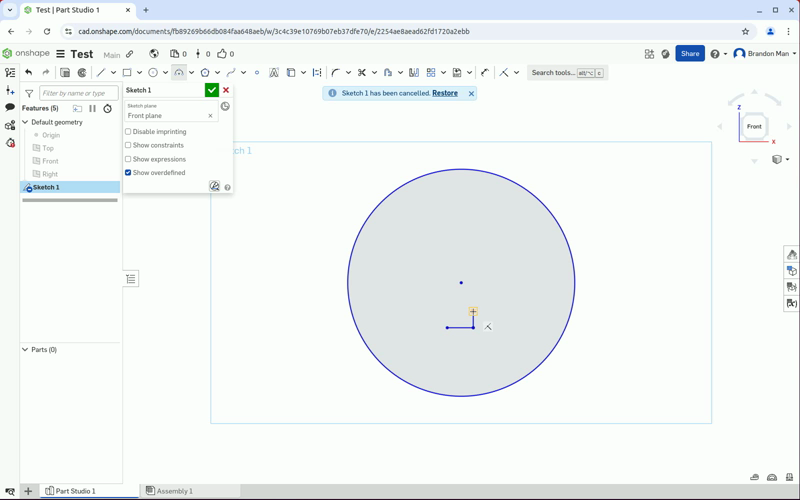
click(473, 311)
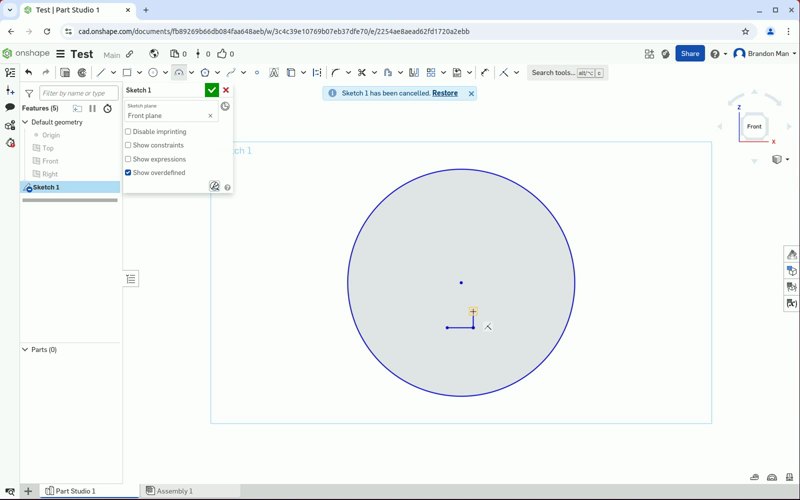
key_down(shift)
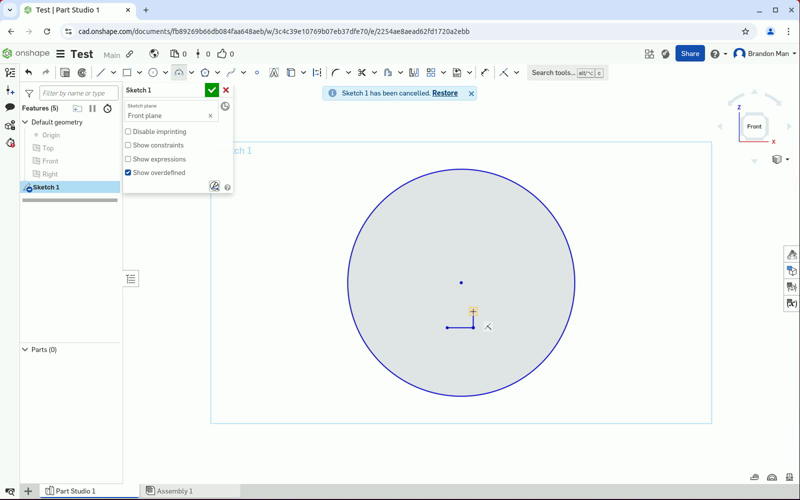
mouse_move(447, 311)
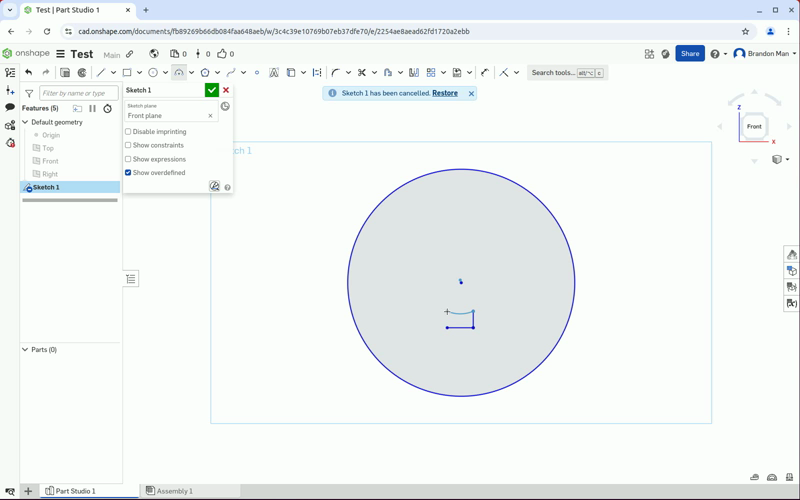
click(447, 311)
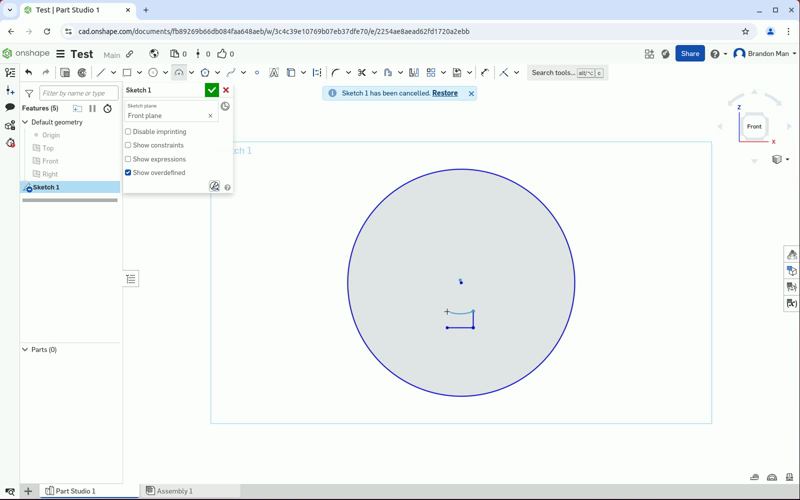
mouse_move(460, 251)
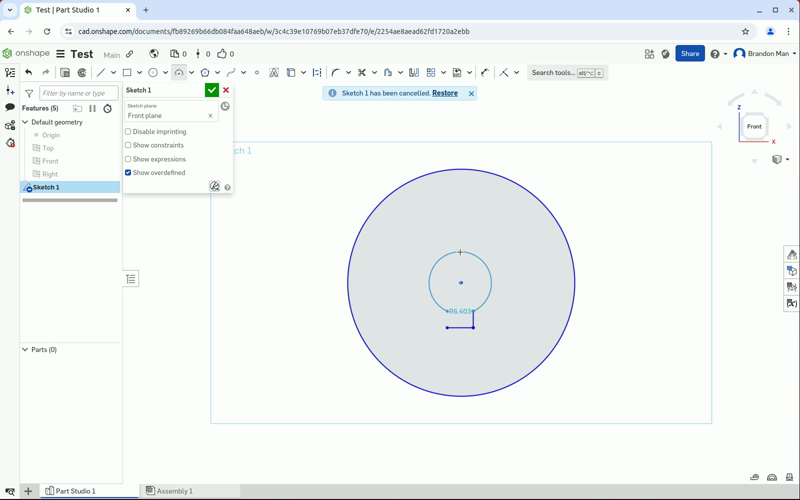
click(460, 251)
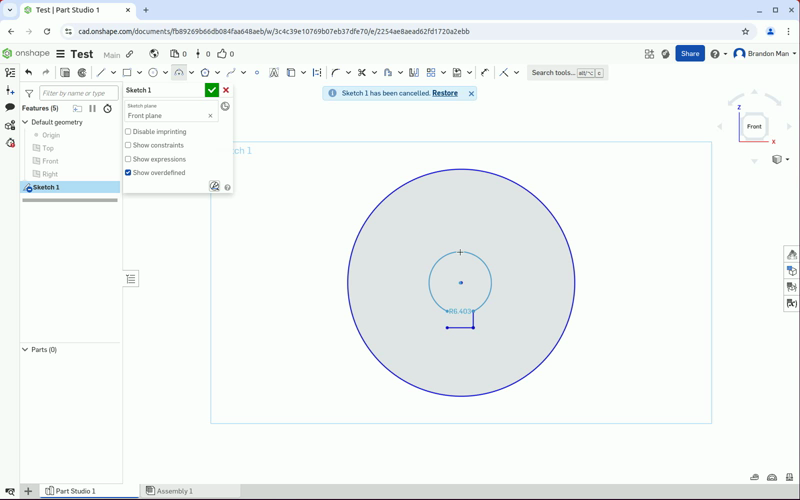
key_up(shift)
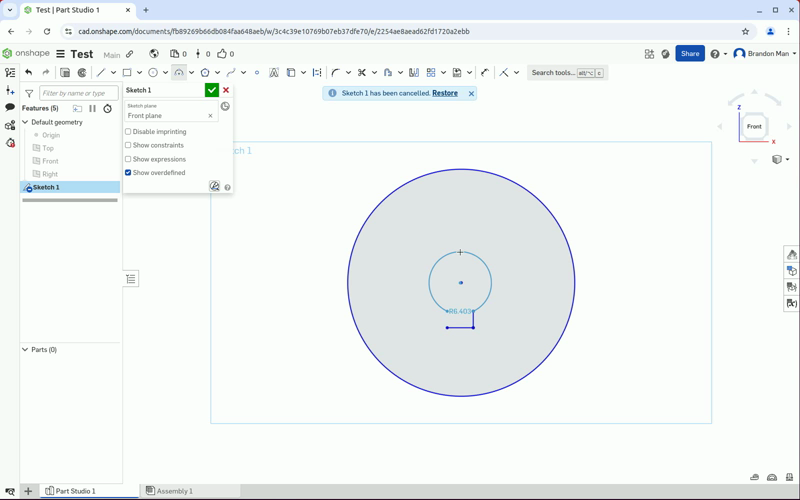
key(esc)
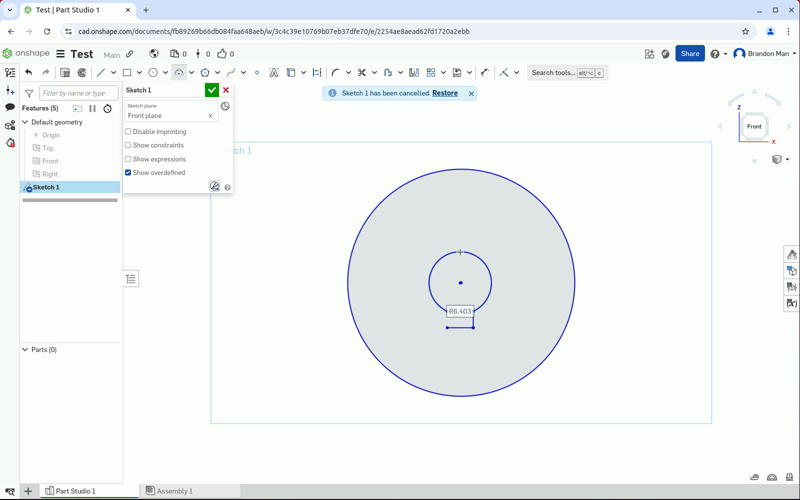
key(l)
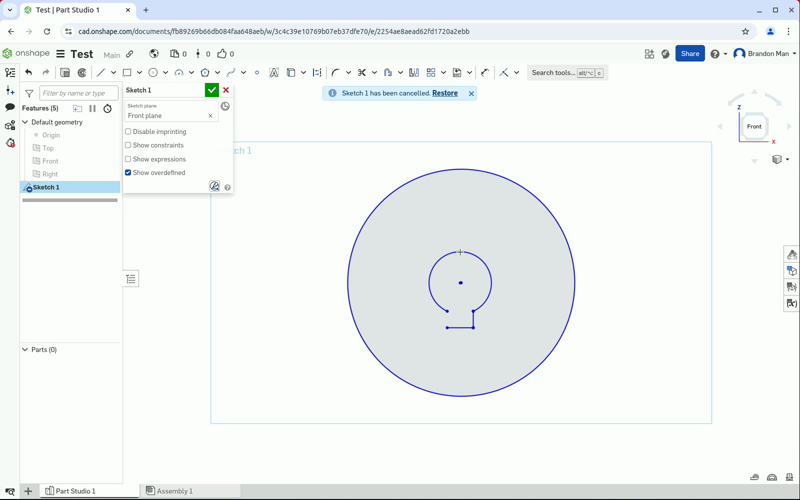
mouse_move(447, 311)
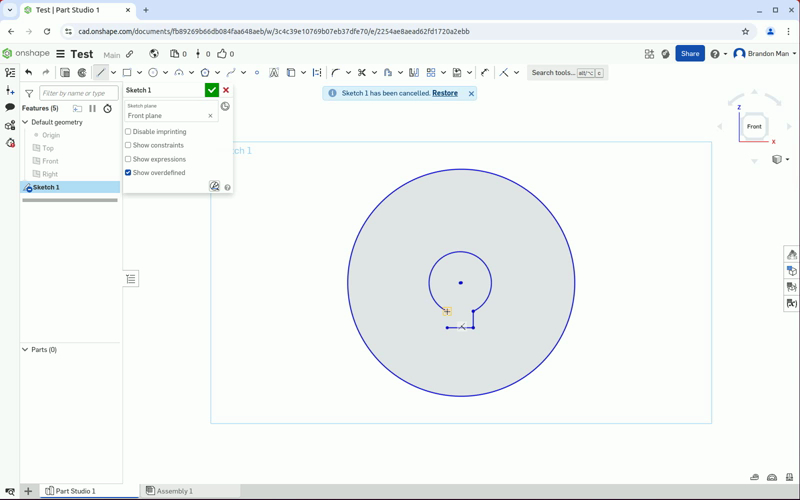
click(447, 311)
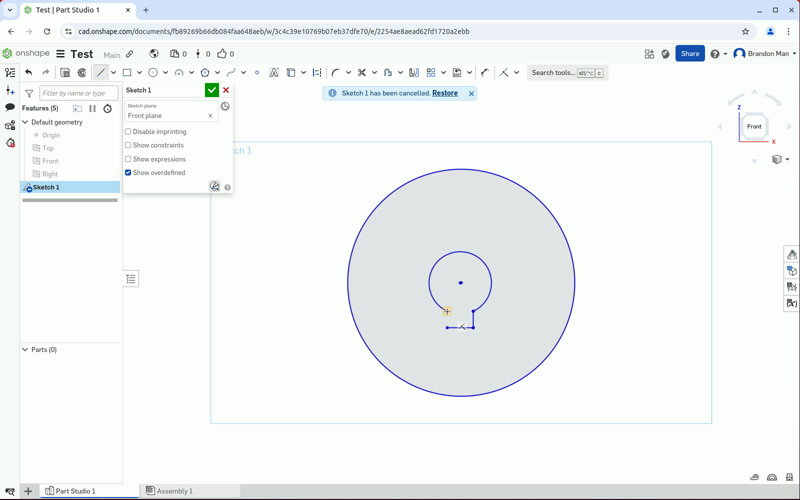
mouse_move(477, 311)
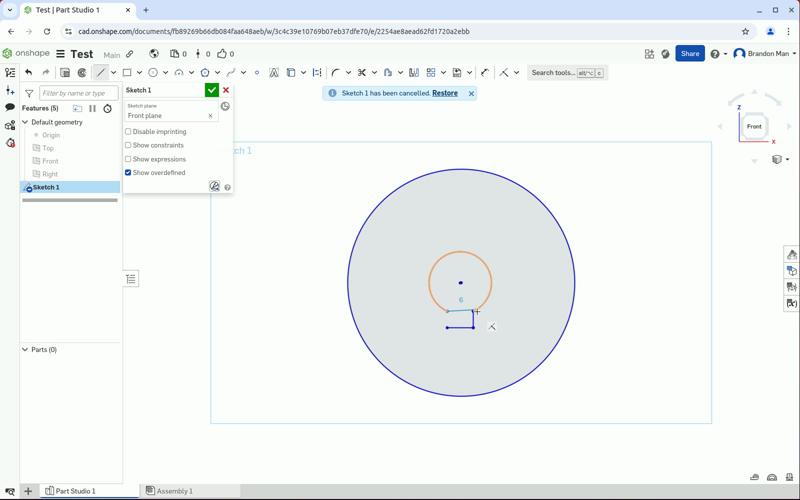
key_down(shift)
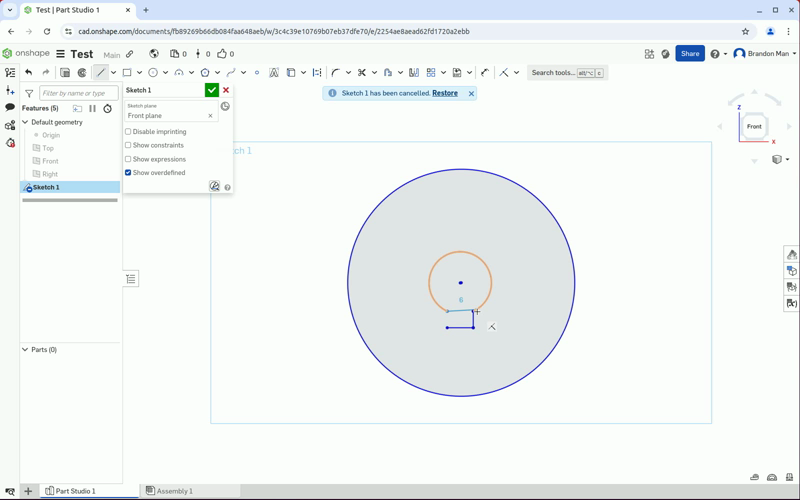
mouse_move(447, 327)
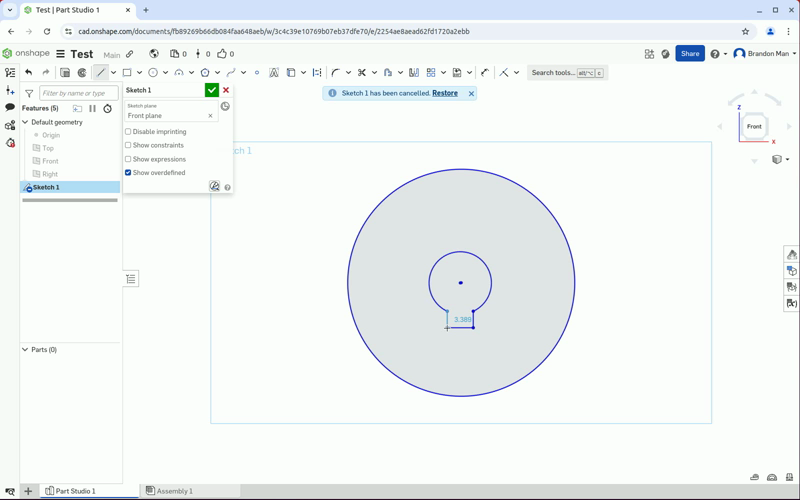
key_up(shift)
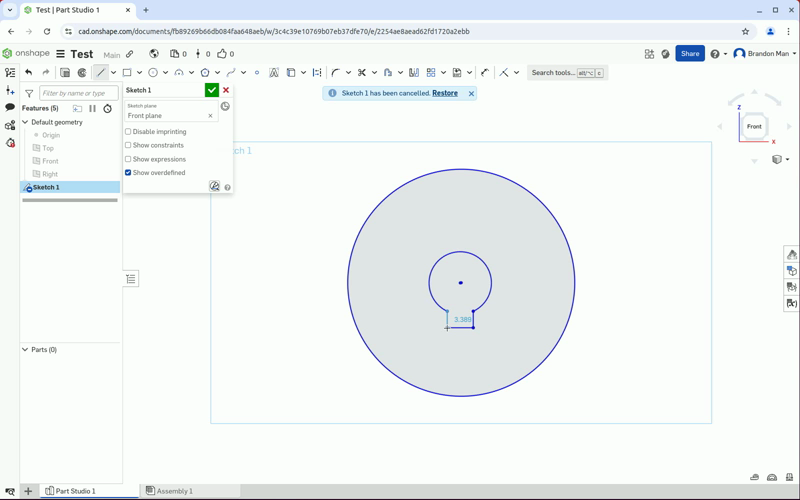
click(447, 327)
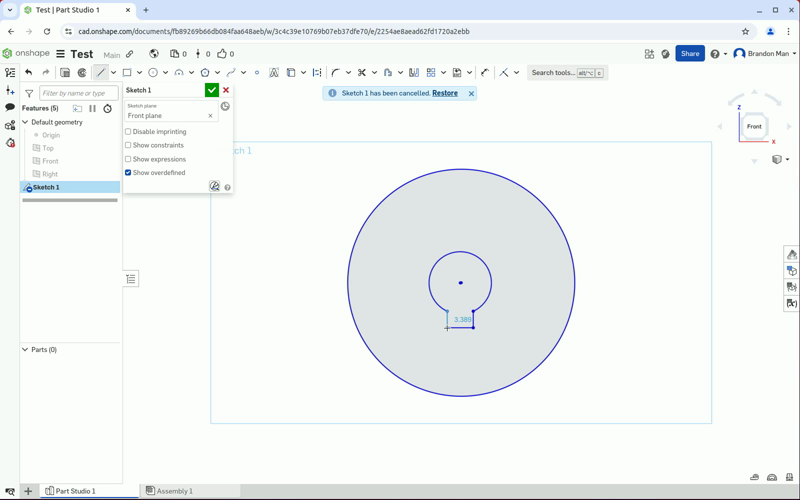
key(esc)
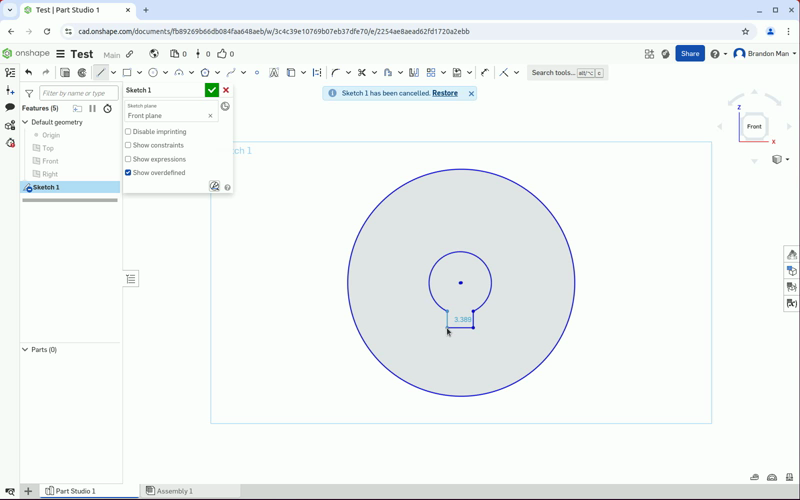
key(c)
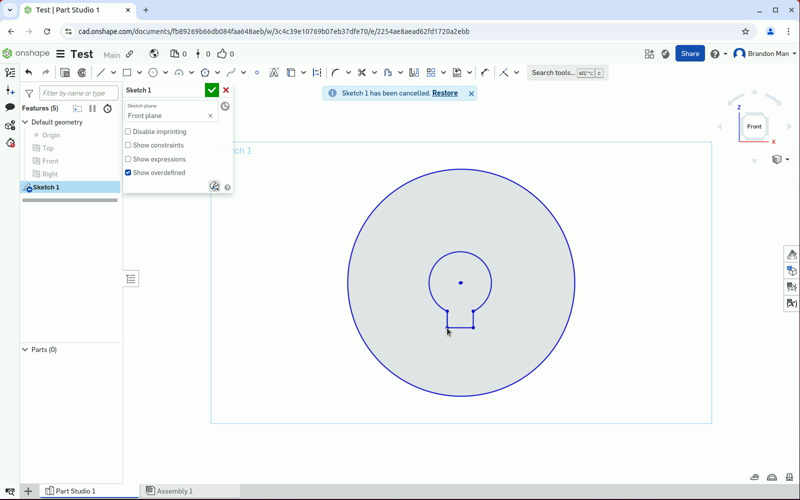
key_down(shift)
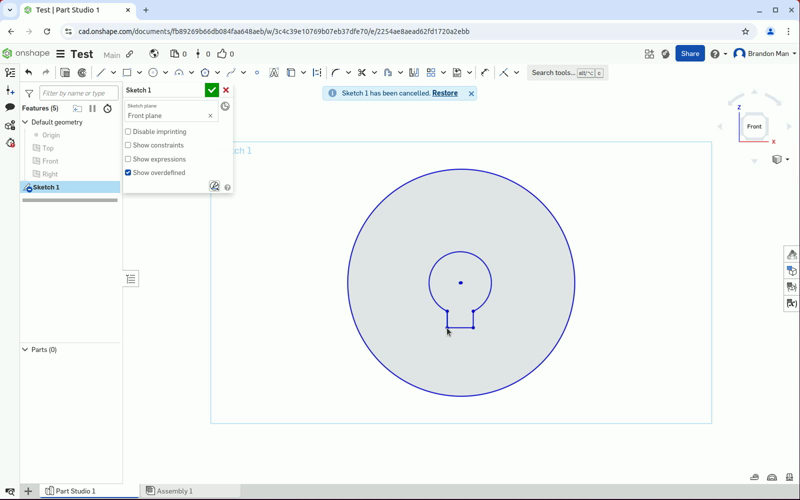
mouse_move(461, 216)
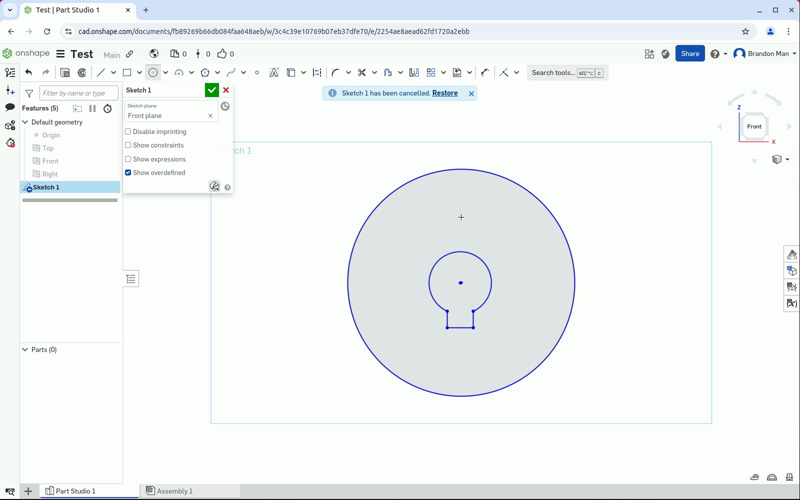
click(461, 216)
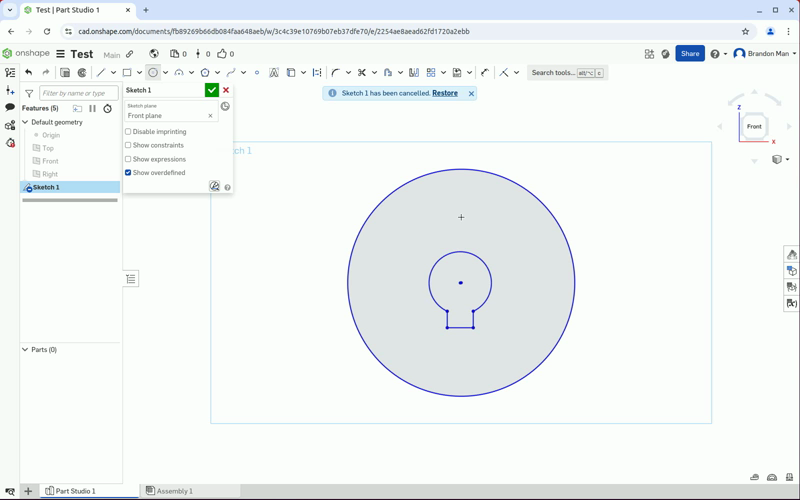
key_up(shift)
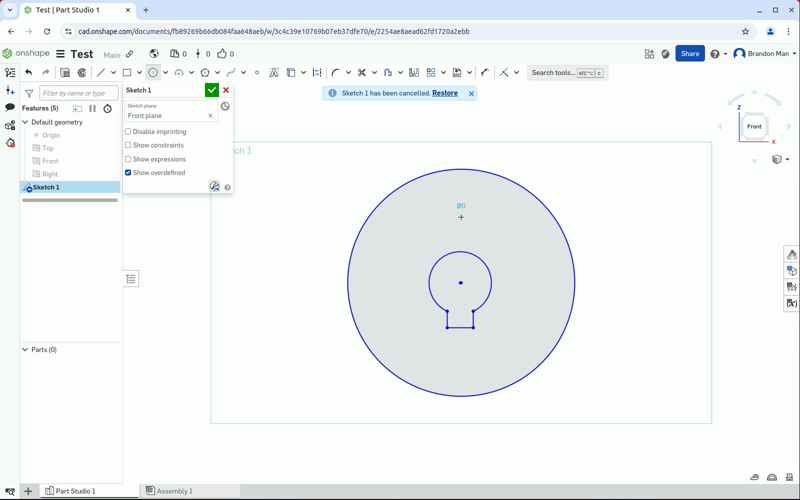
mouse_move(477, 216)
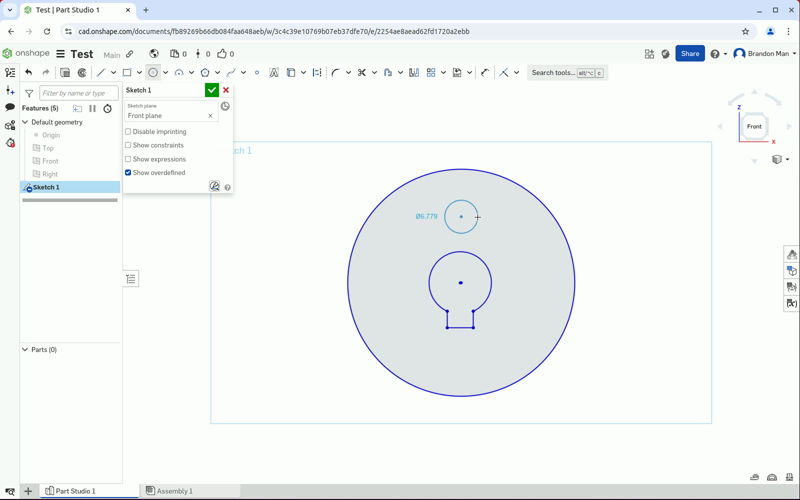
click(477, 216)
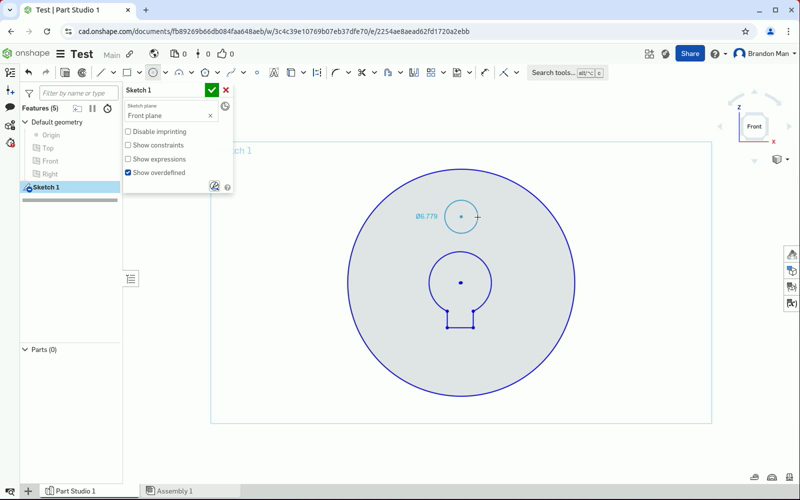
key(esc)
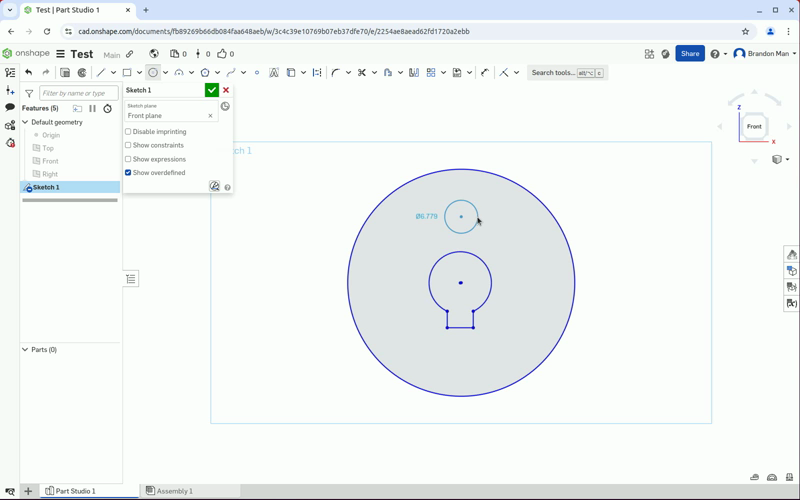
mouse_move(461, 362)
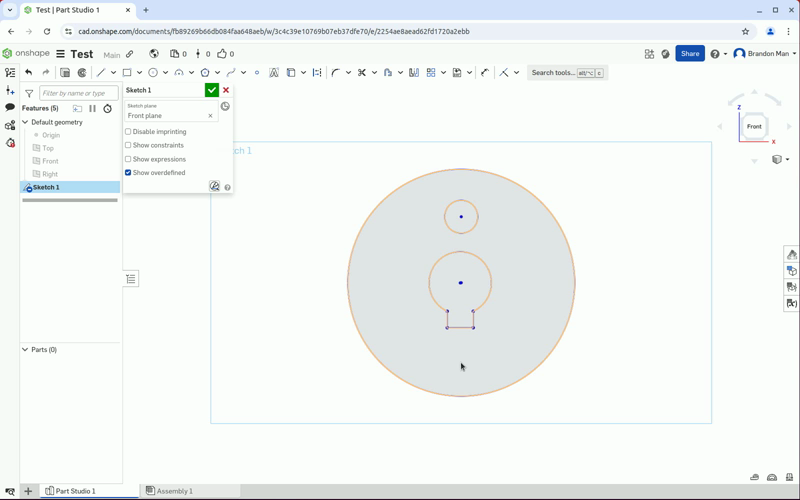
click(461, 362)
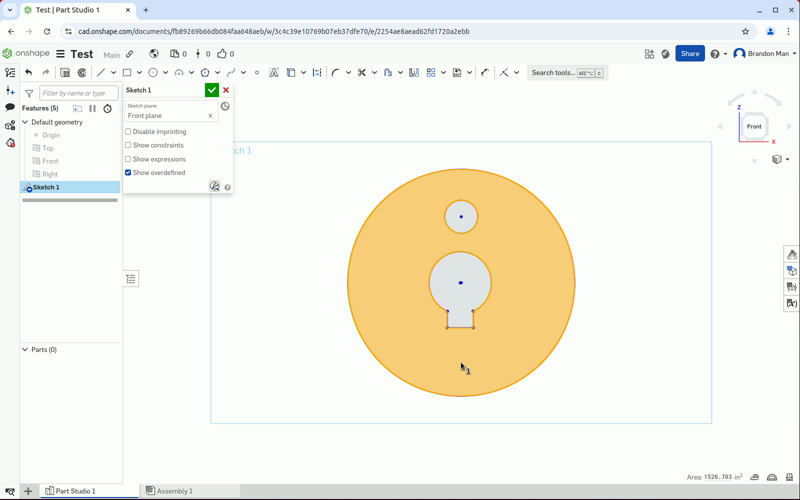
mouse_move(73, 352)
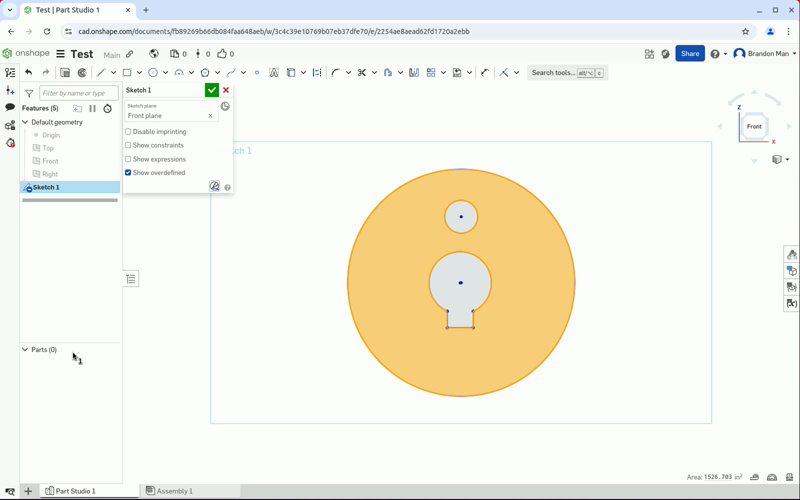
key(shift+y)
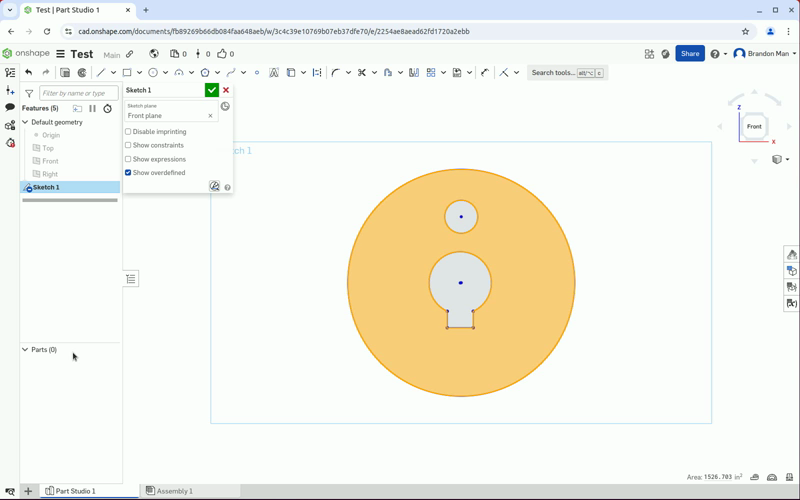
key(shift+e)
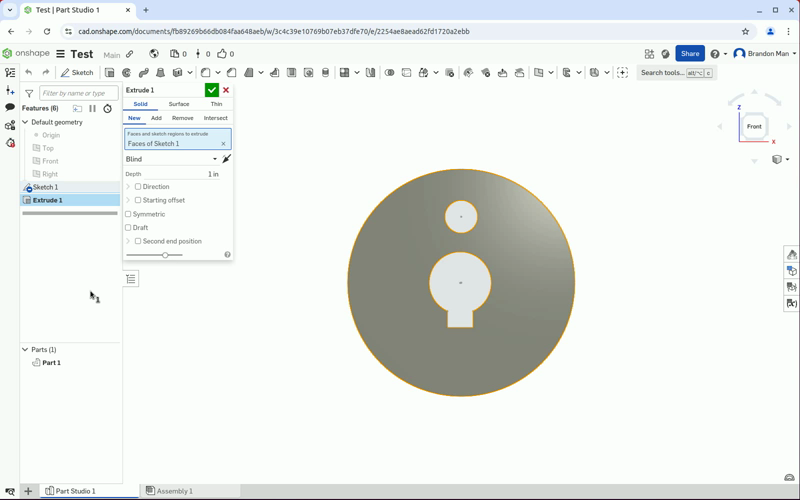
mouse_move(143, 106)
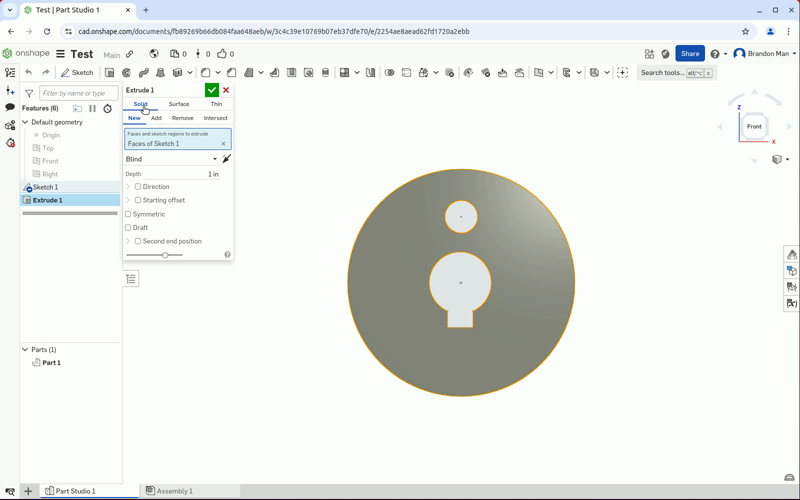
click(143, 106)
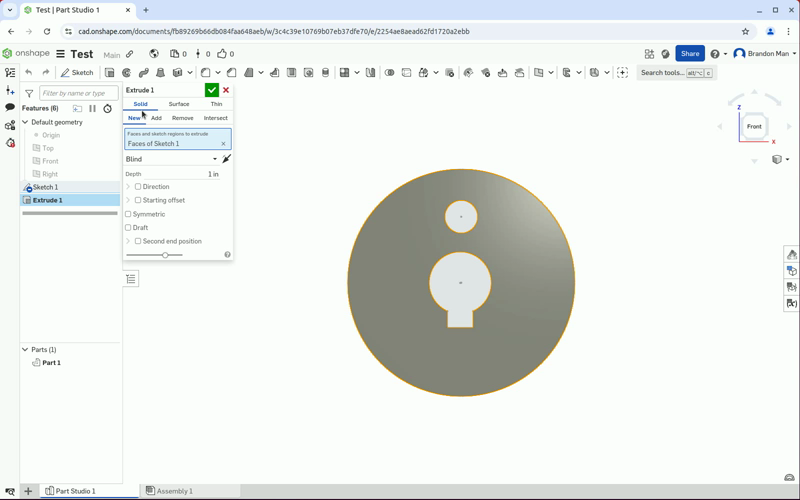
mouse_move(137, 120)
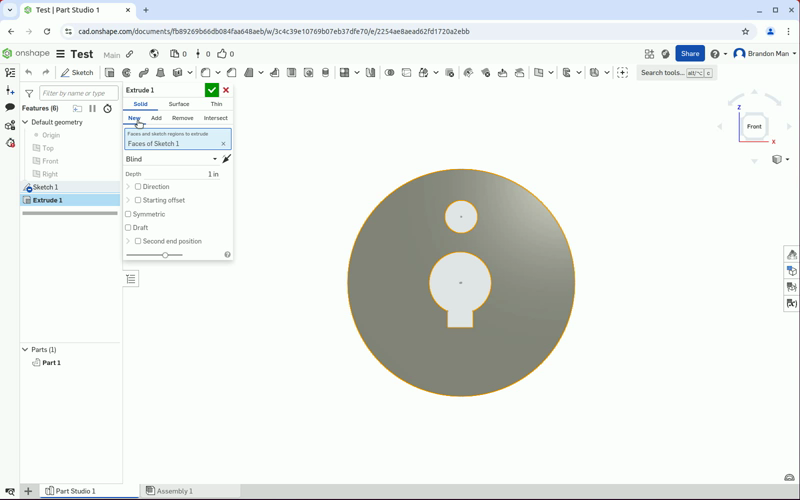
click(137, 120)
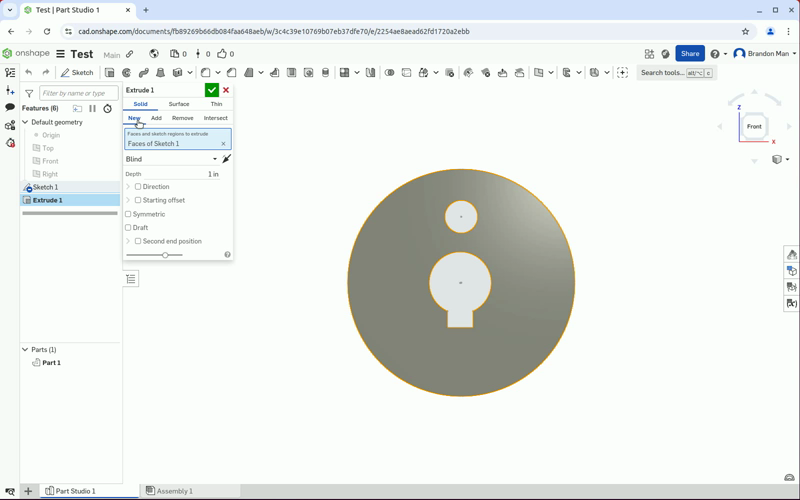
key(tab, 4)
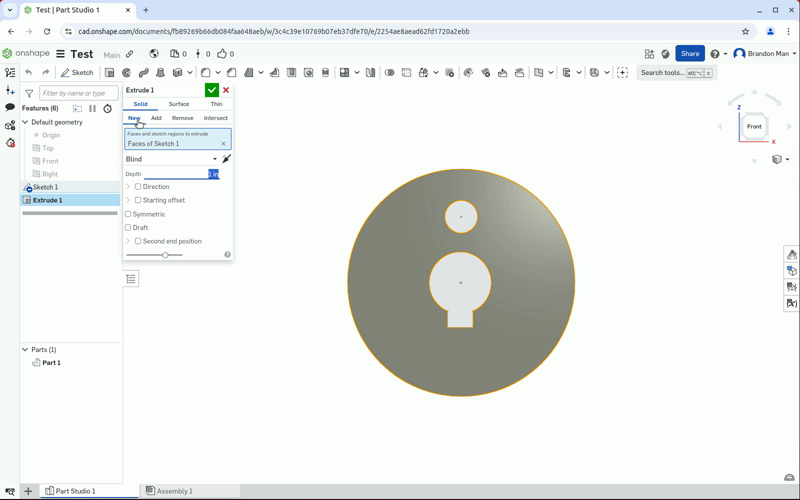
text(17.572)
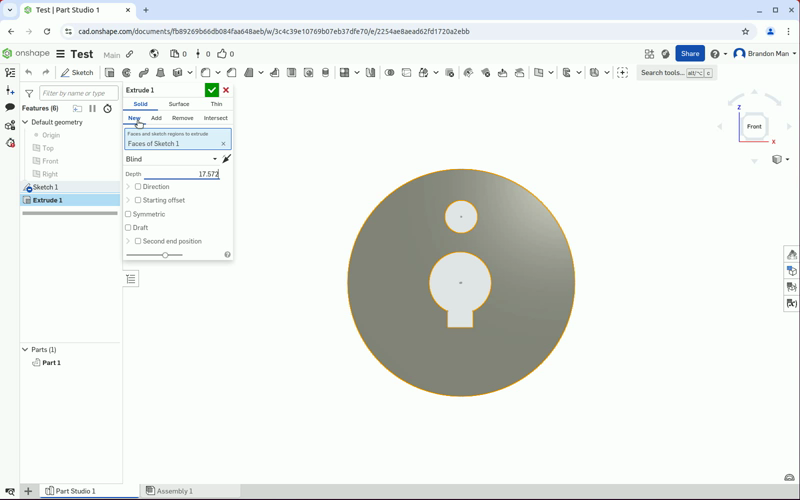
key(enter)
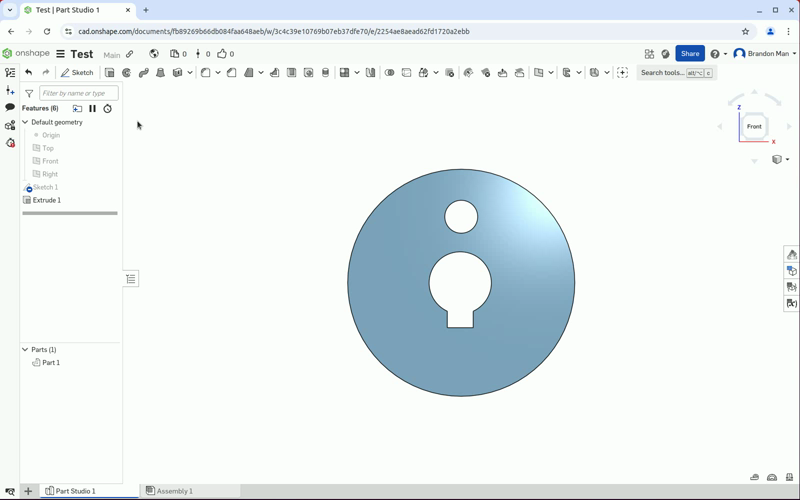
key(shift+h)
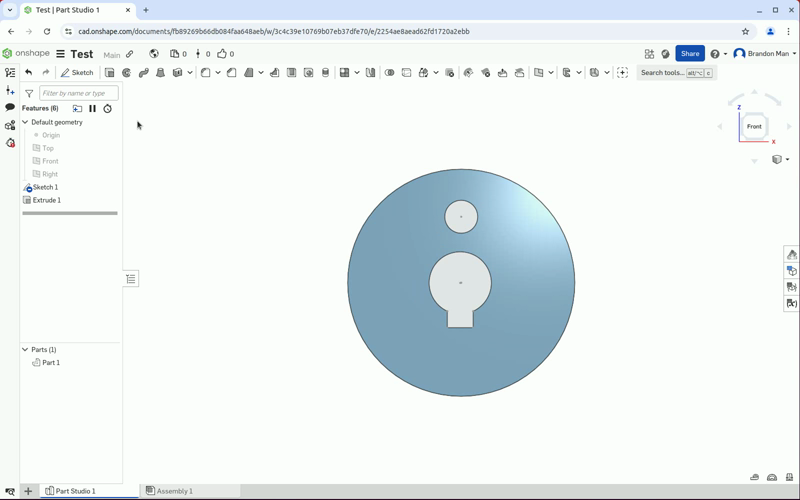
key(shift+h)
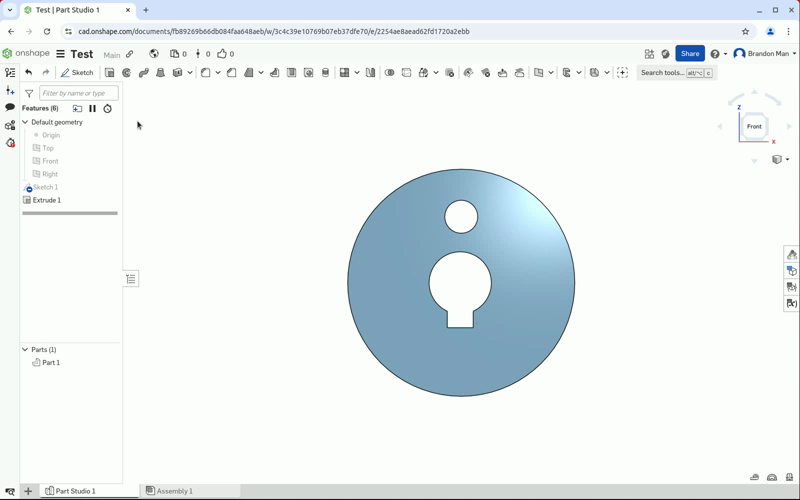
mouse_move(73, 189)
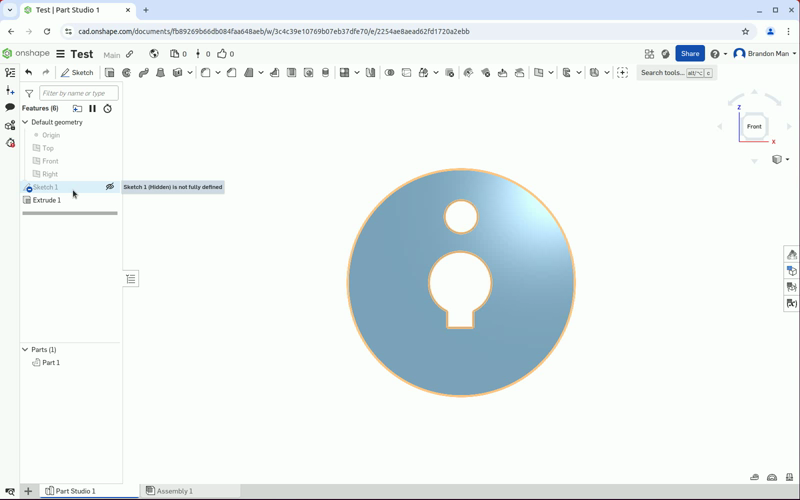
click(73, 189)
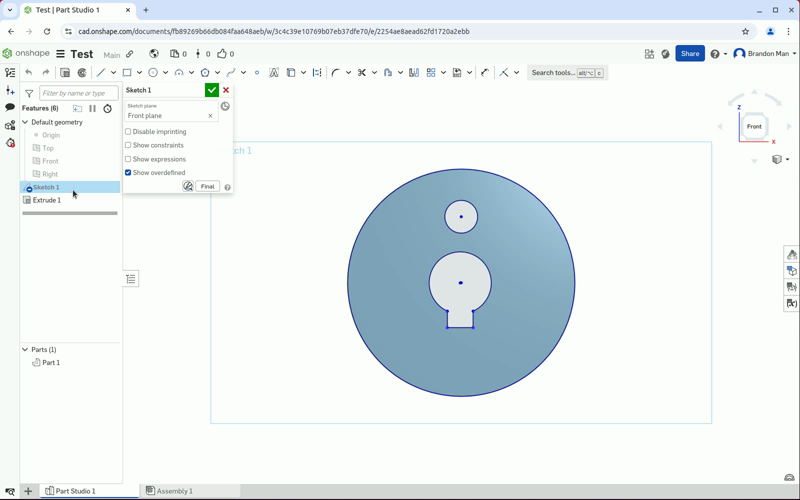
mouse_move(229, 92)
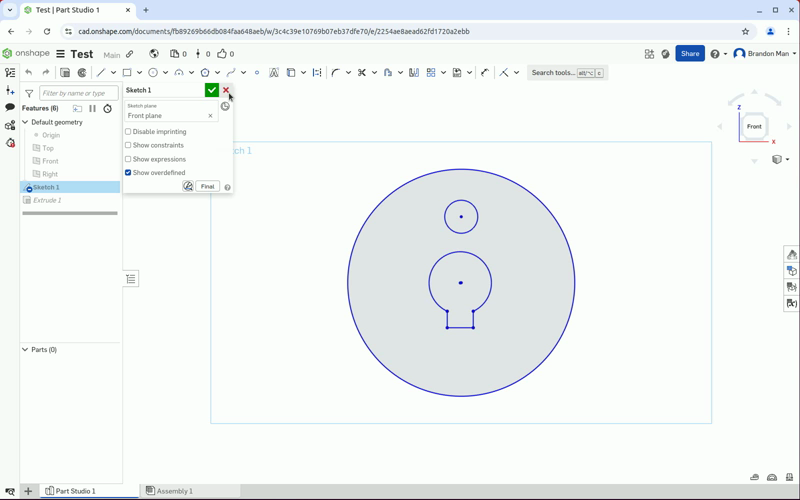
click(229, 92)
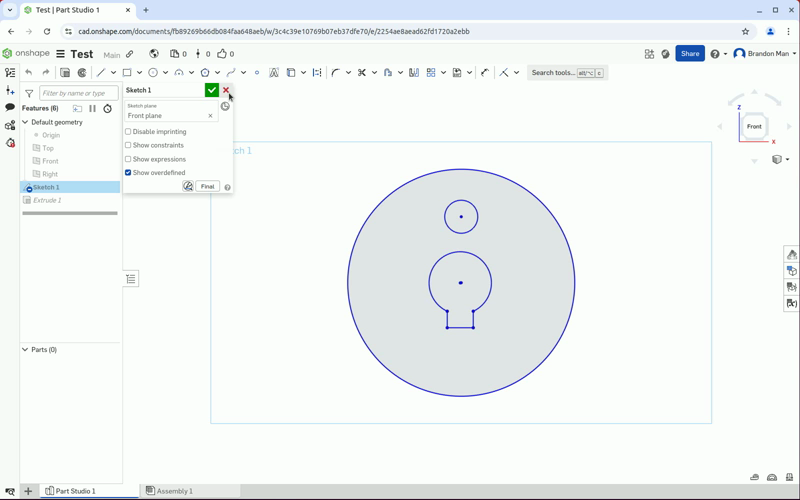
key(shift+s)
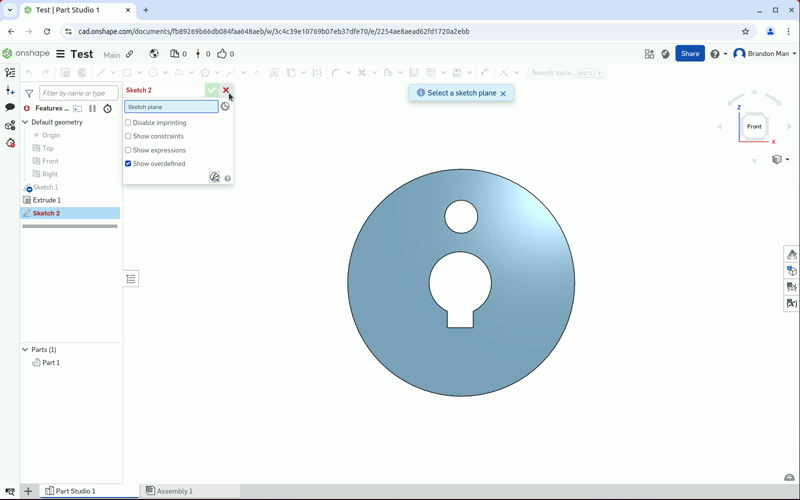
mouse_move(73, 163)
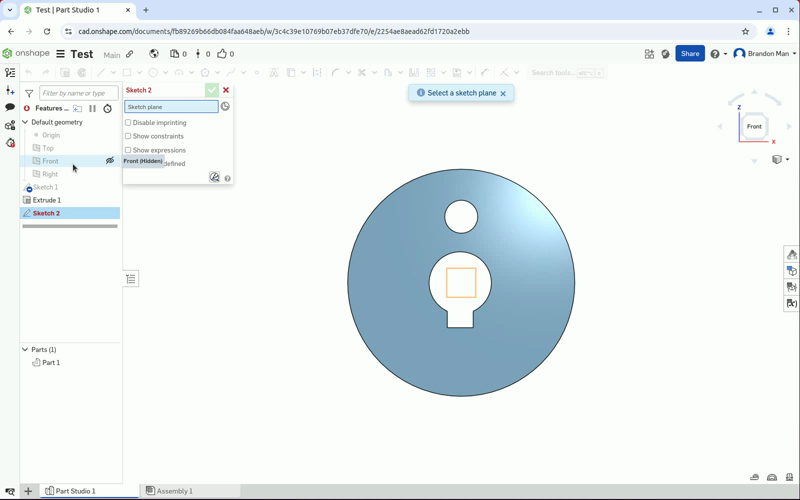
click(73, 163)
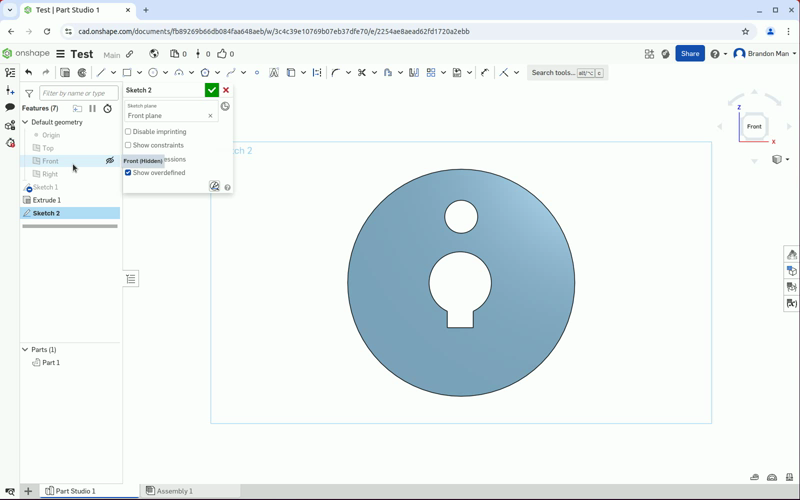
mouse_move(73, 352)
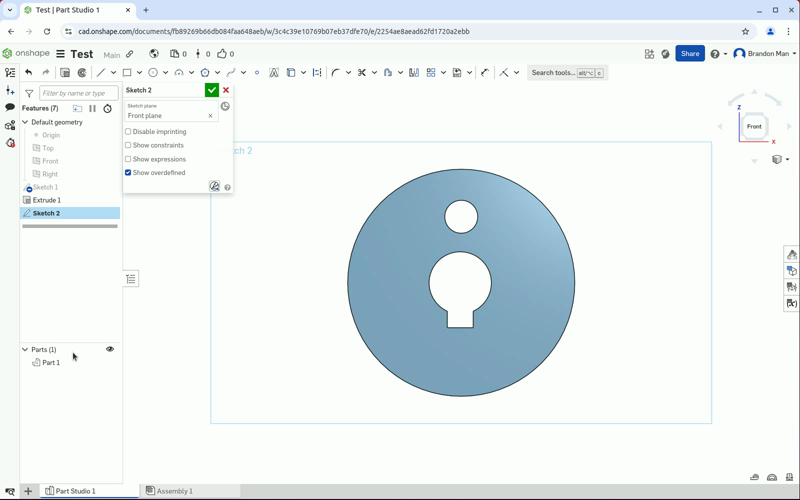
key(y)
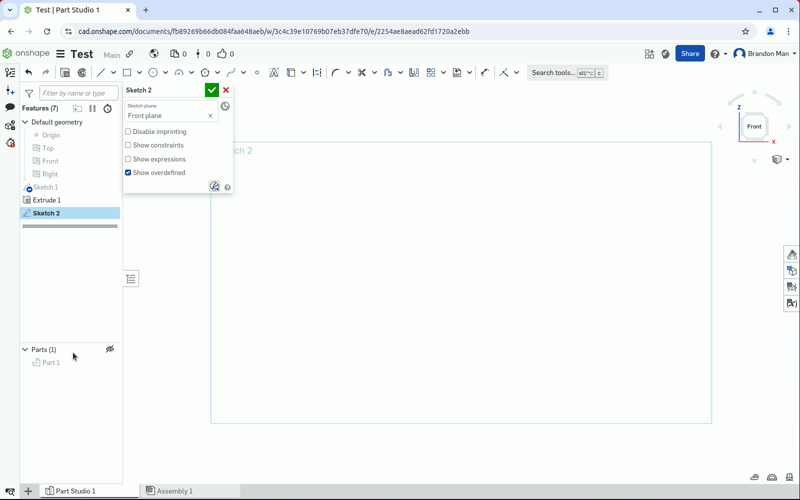
key(c)
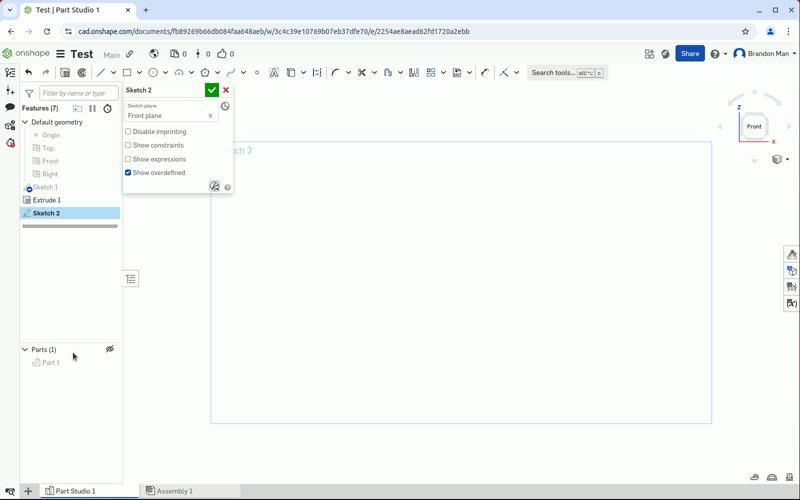
key_down(shift)
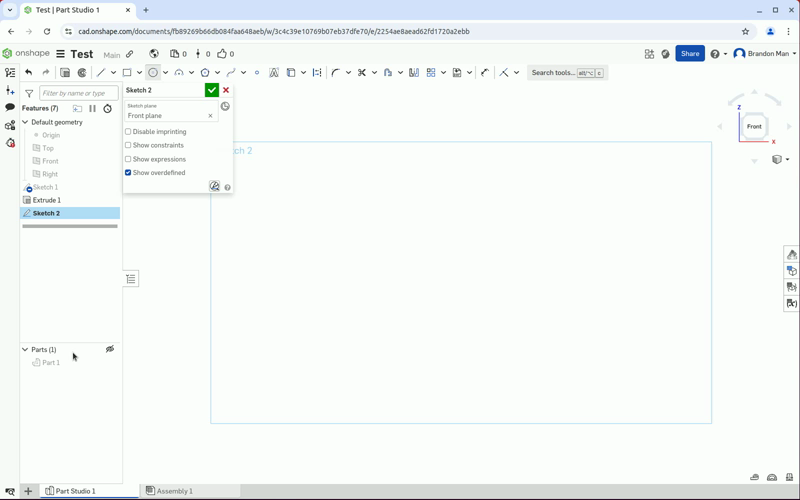
mouse_move(461, 282)
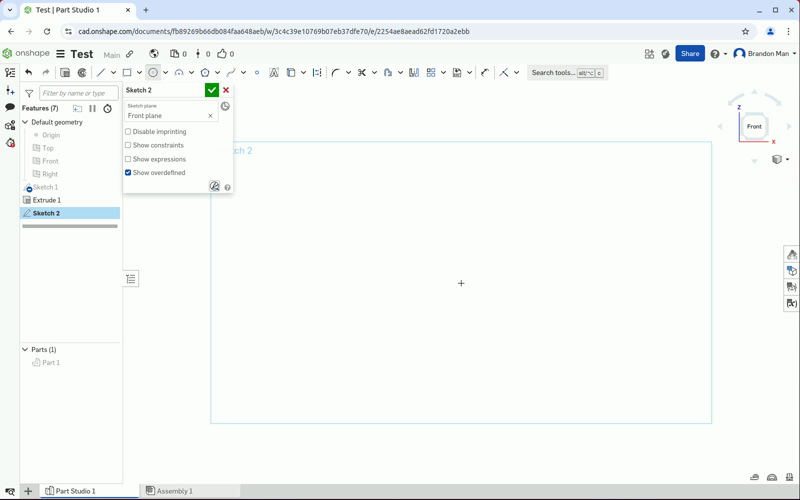
click(461, 282)
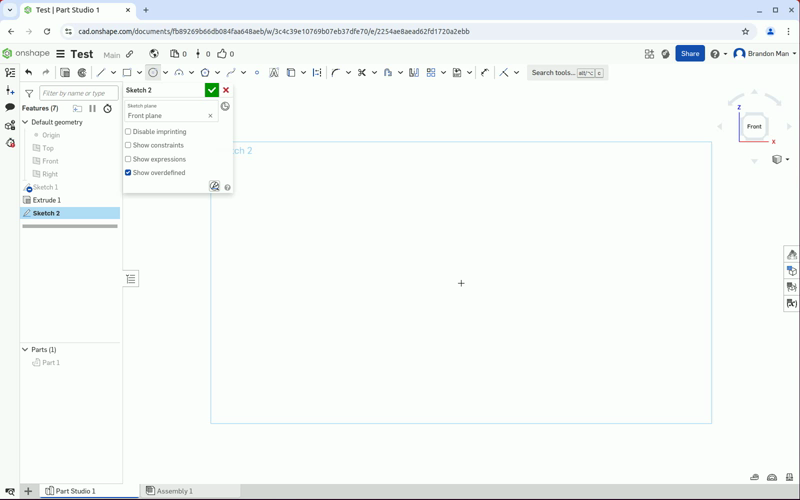
key_up(shift)
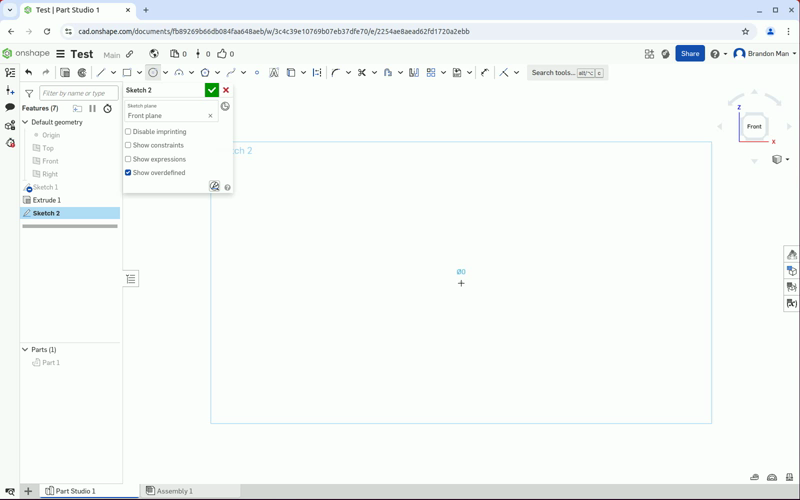
mouse_move(574, 282)
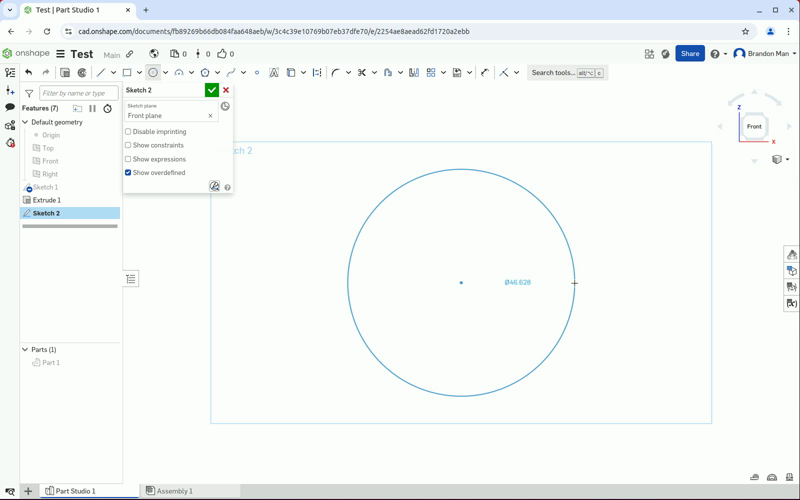
click(574, 282)
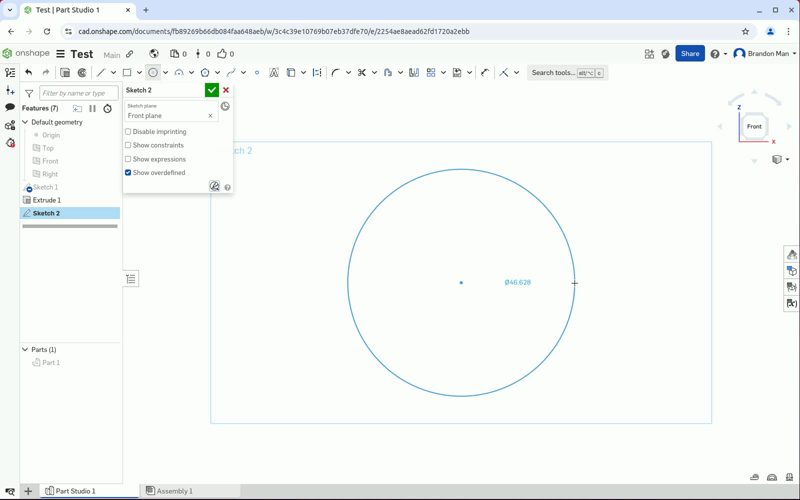
key(esc)
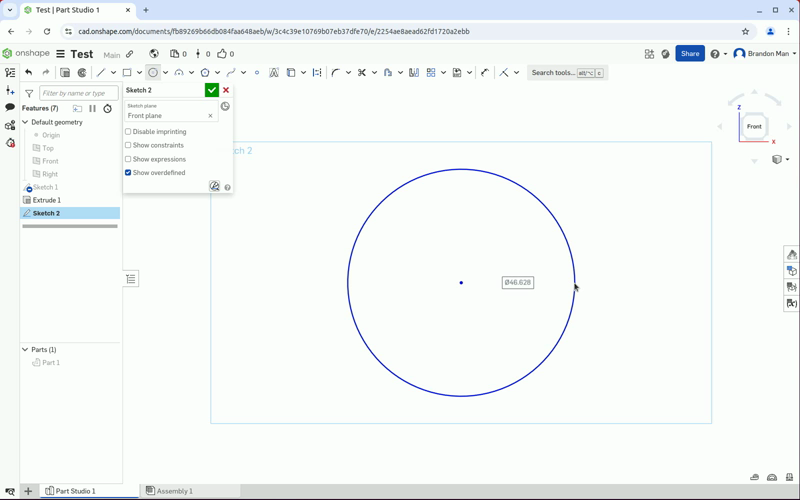
key(l)
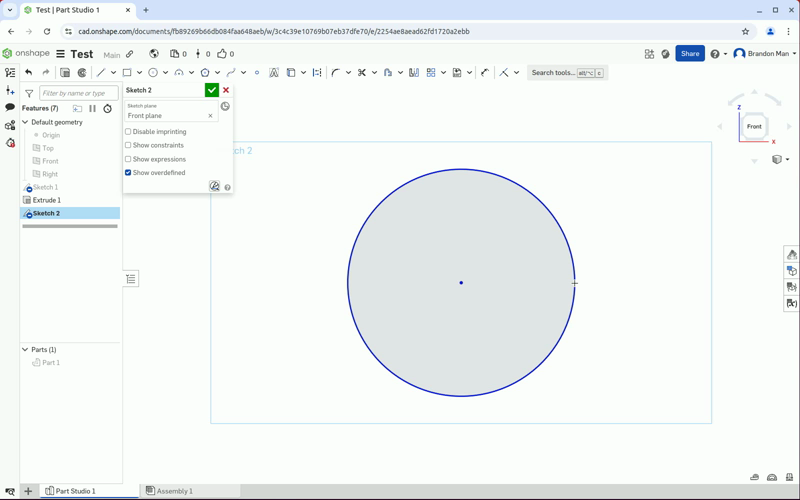
key_down(shift)
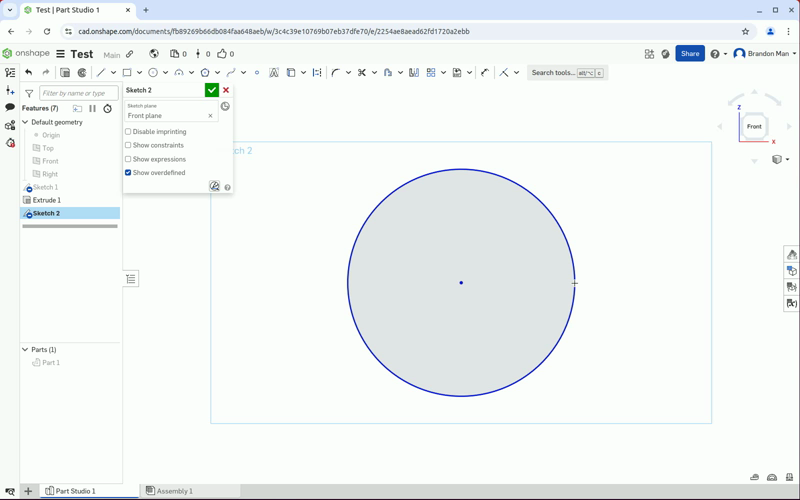
mouse_move(447, 327)
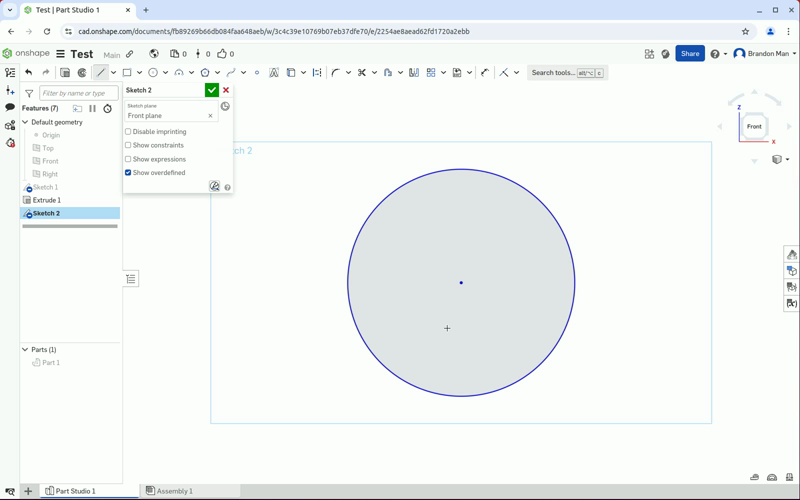
click(447, 327)
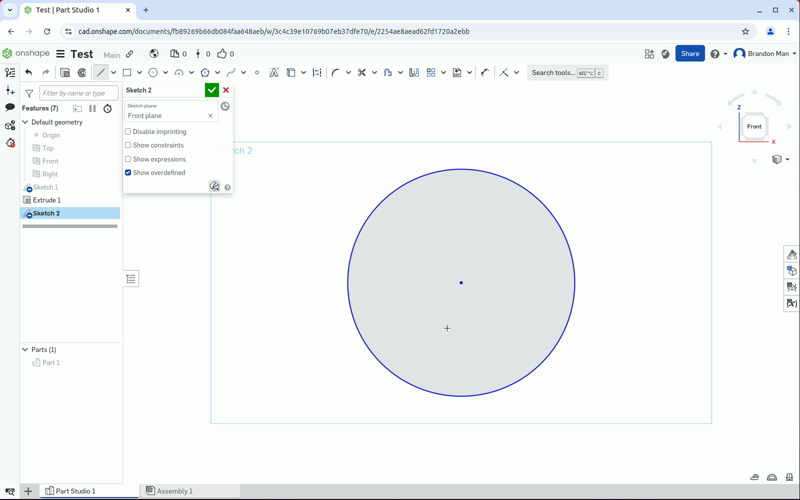
key_up(shift)
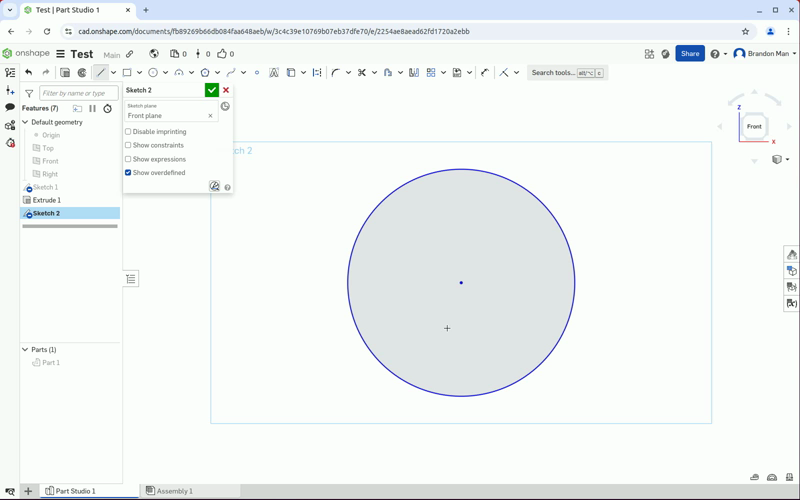
key_down(shift)
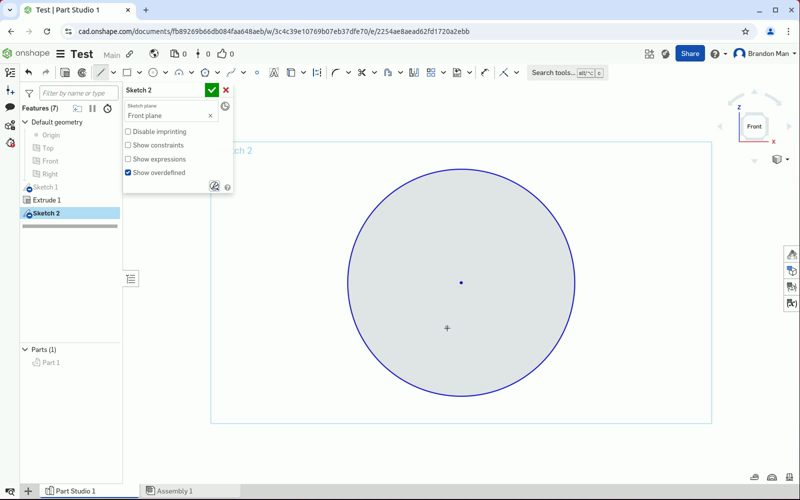
mouse_move(477, 327)
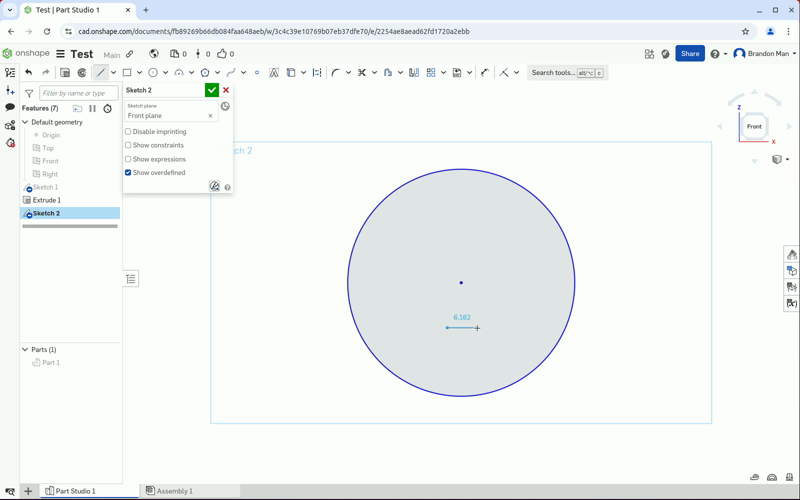
mouse_move(473, 327)
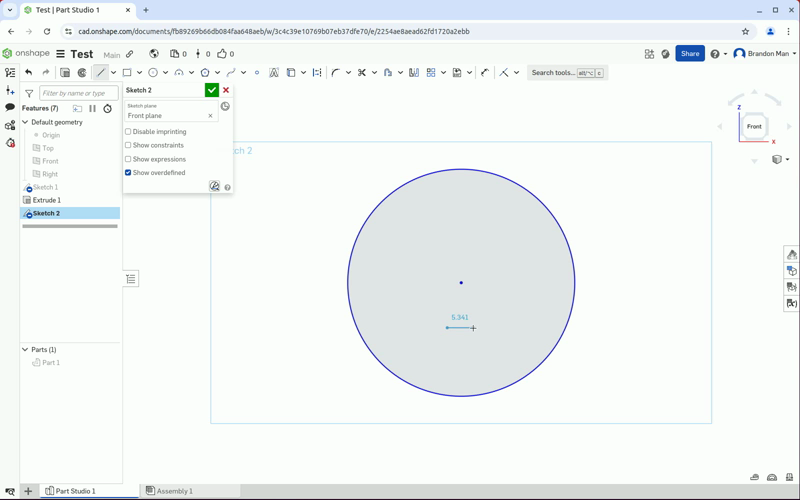
click(473, 327)
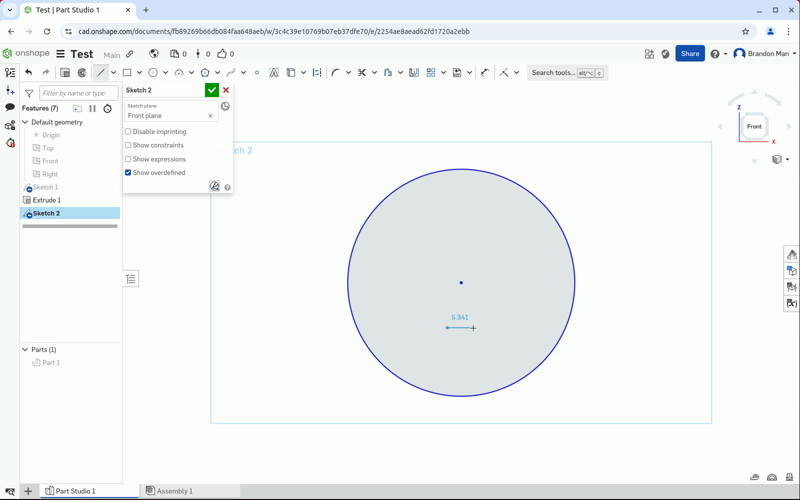
key_up(shift)
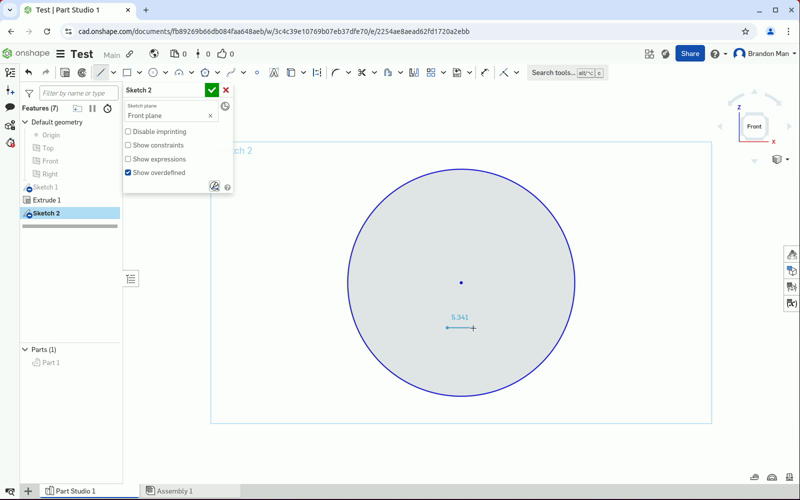
key_down(shift)
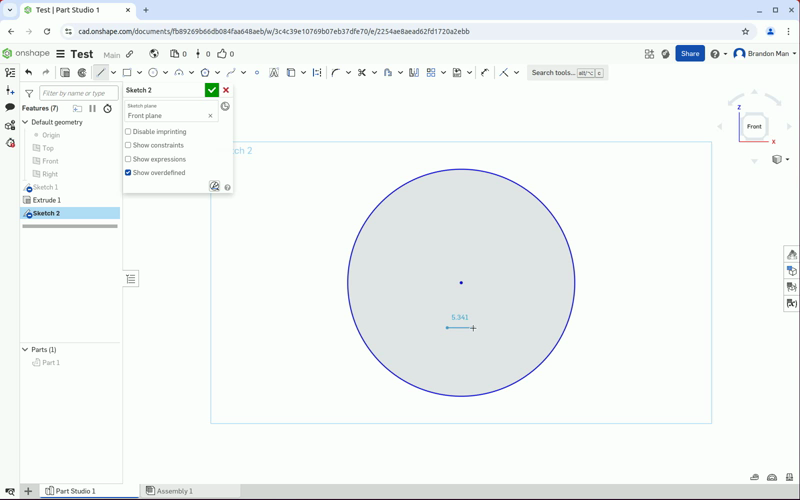
mouse_move(503, 327)
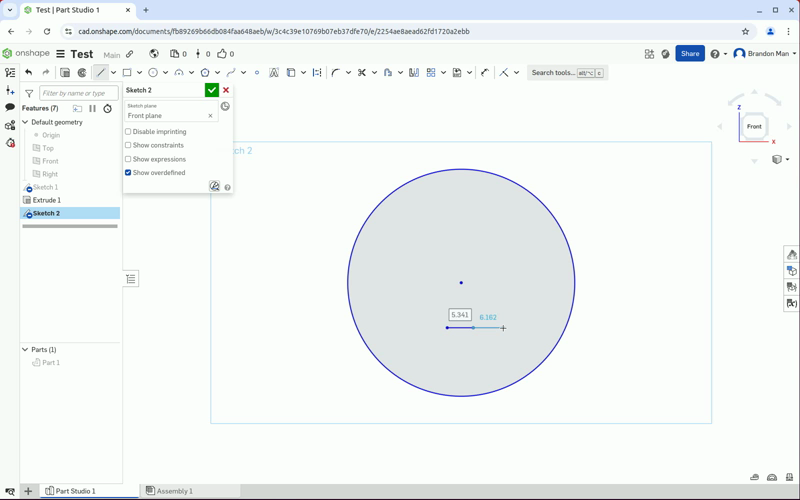
mouse_move(473, 311)
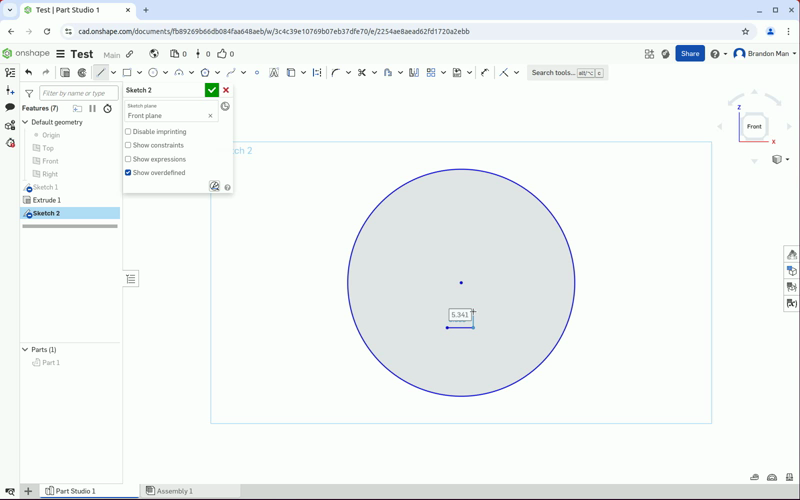
click(473, 311)
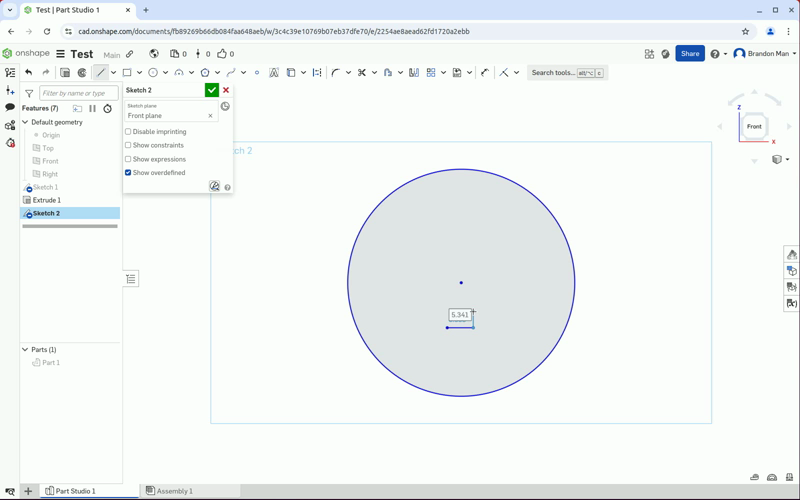
key_up(shift)
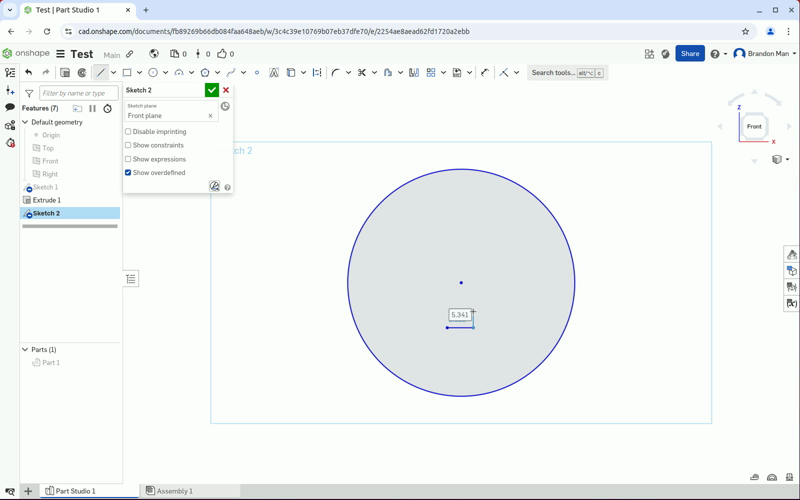
key(esc)
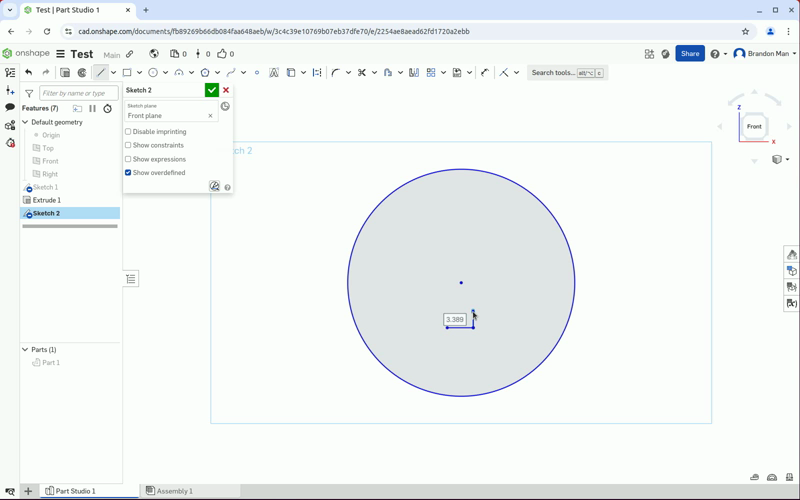
key(a)
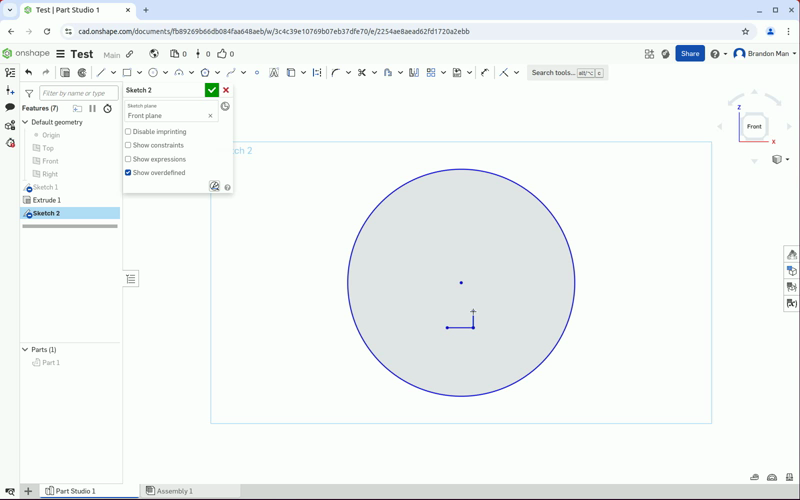
mouse_move(473, 311)
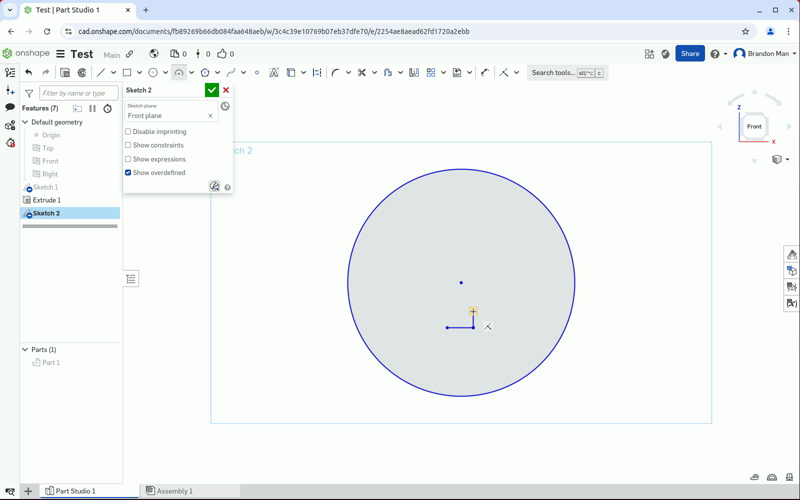
click(473, 311)
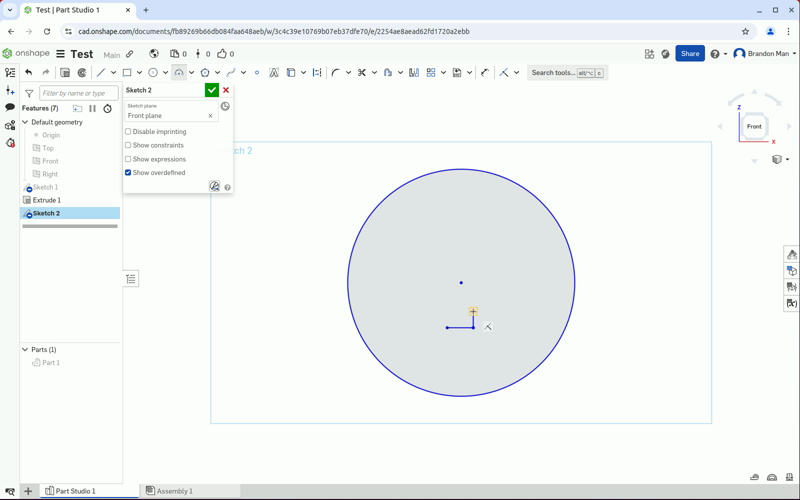
key_down(shift)
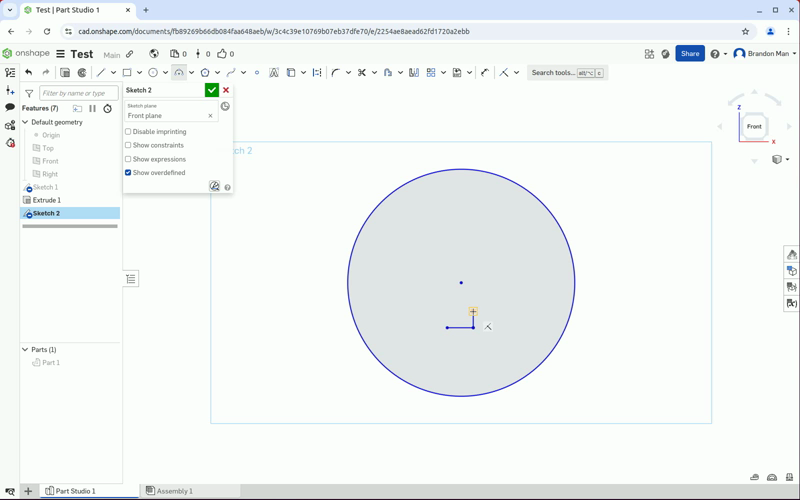
mouse_move(447, 311)
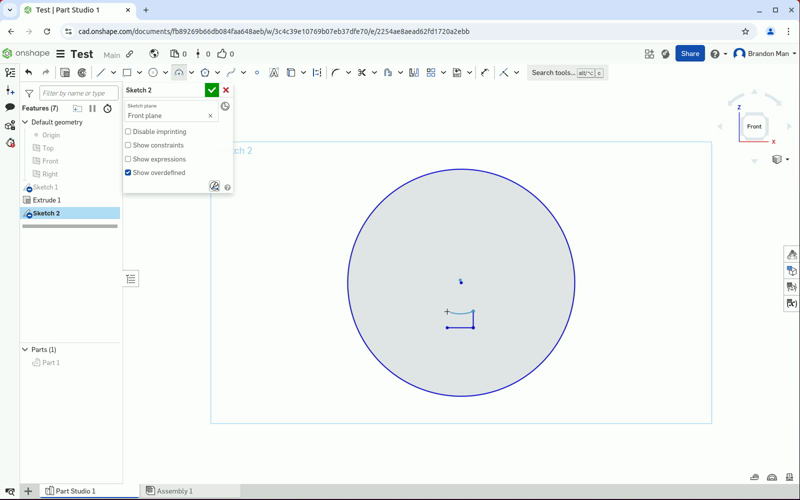
click(447, 311)
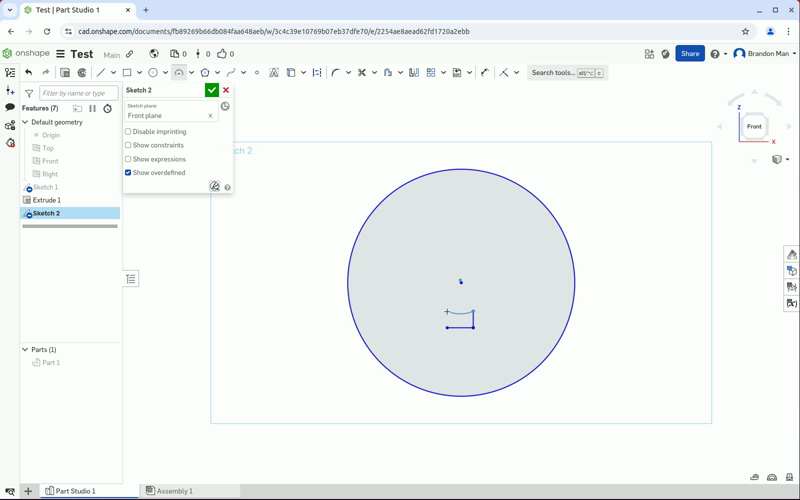
mouse_move(460, 251)
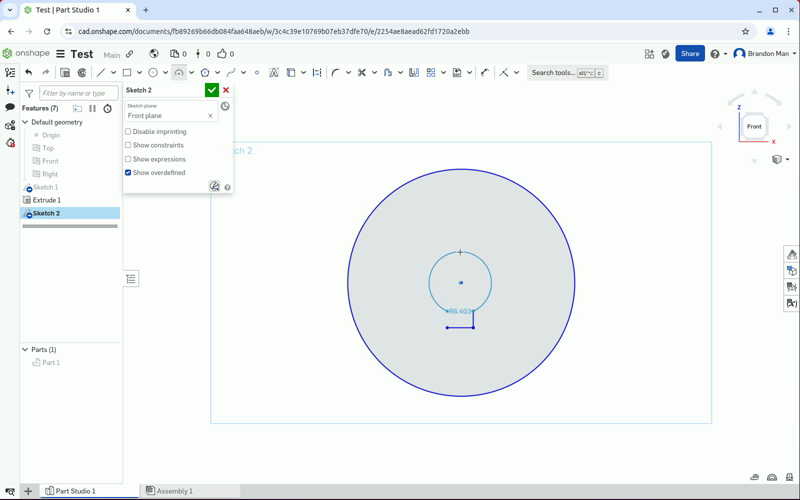
click(460, 251)
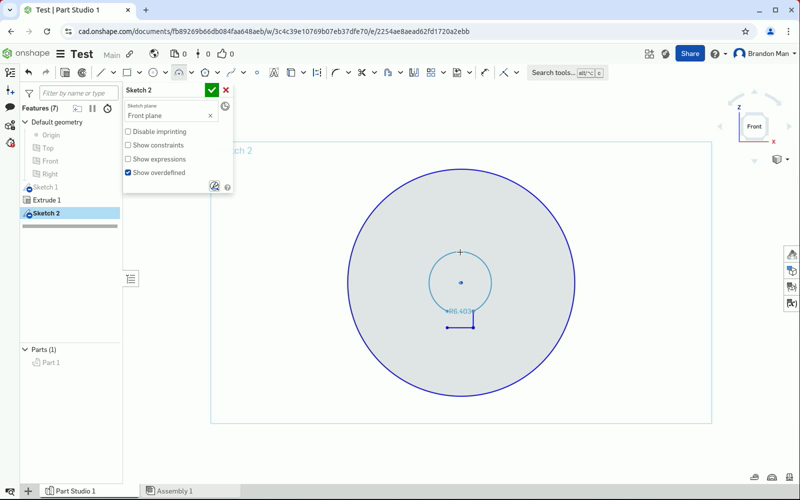
key_up(shift)
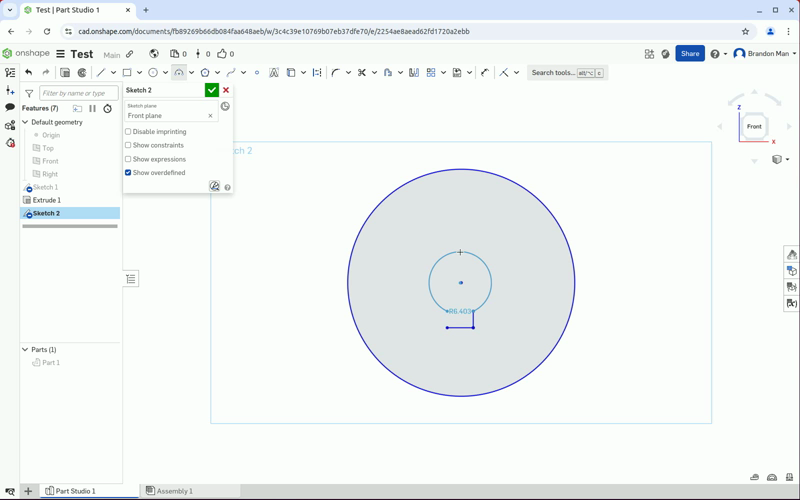
key(esc)
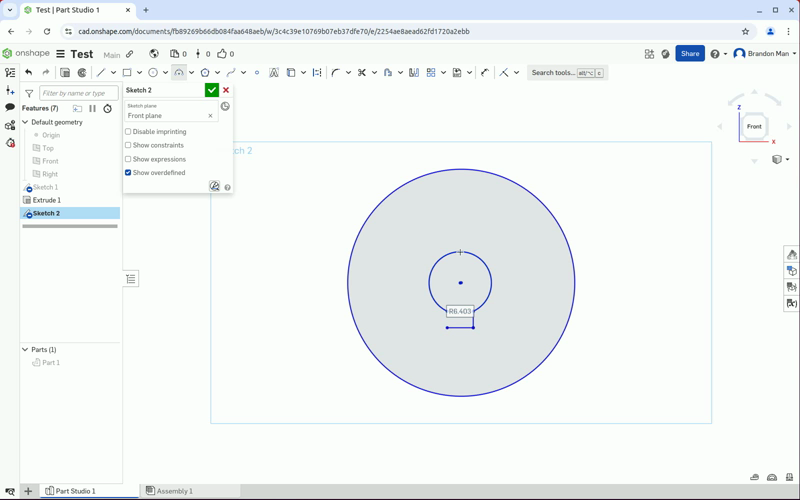
key(l)
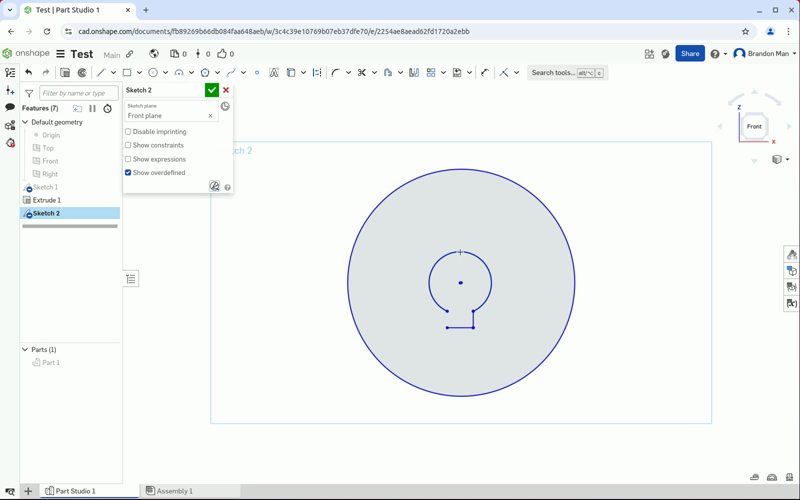
mouse_move(447, 311)
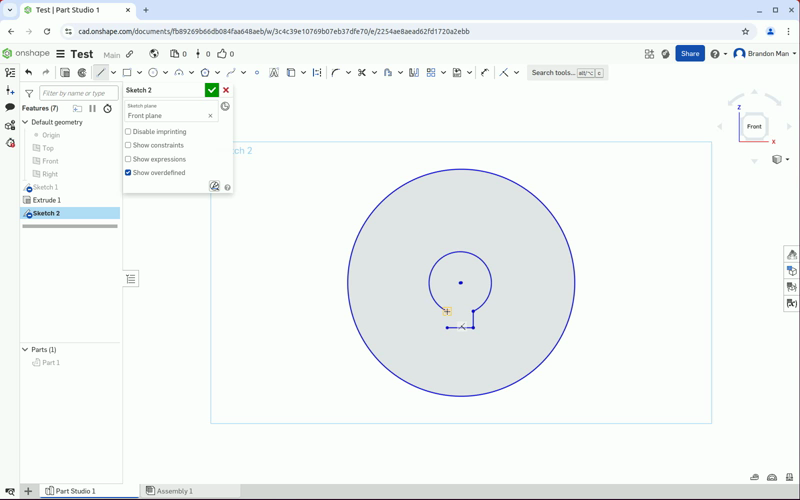
click(447, 311)
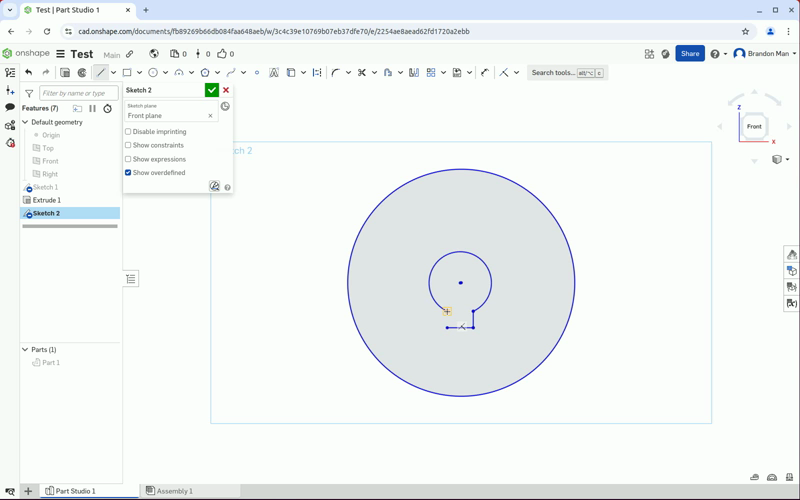
mouse_move(477, 311)
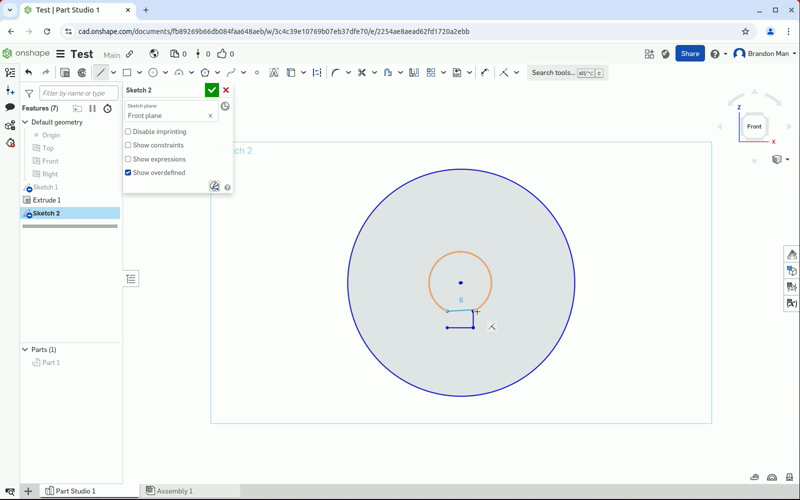
key_down(shift)
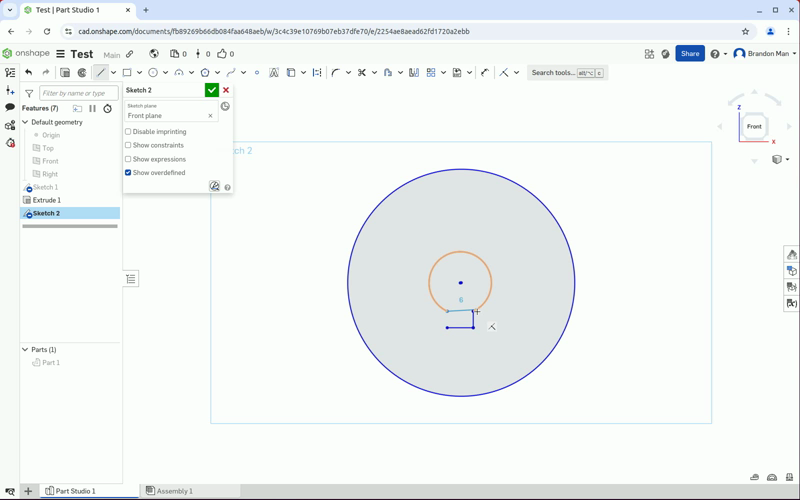
mouse_move(447, 327)
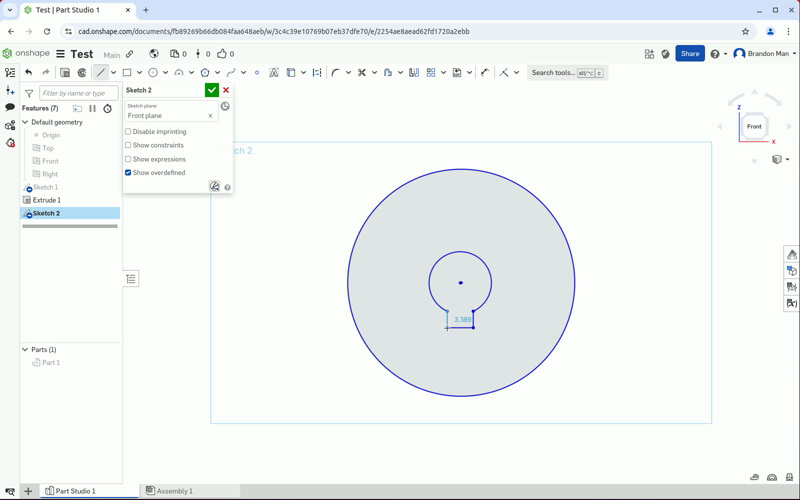
key_up(shift)
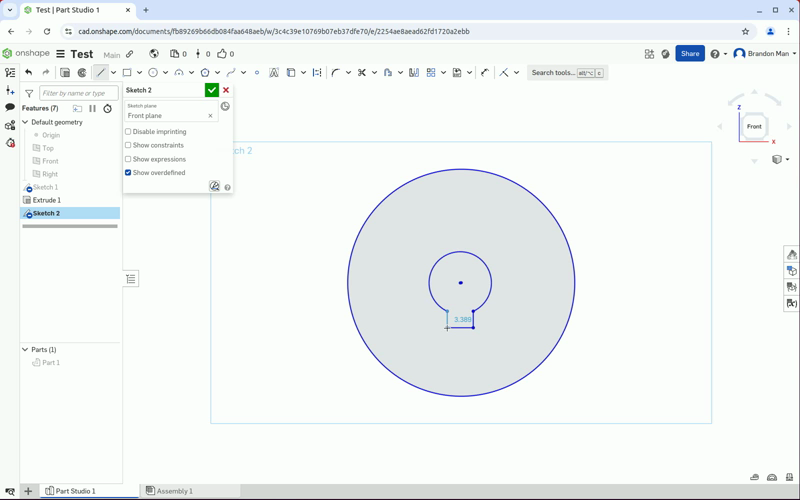
click(447, 327)
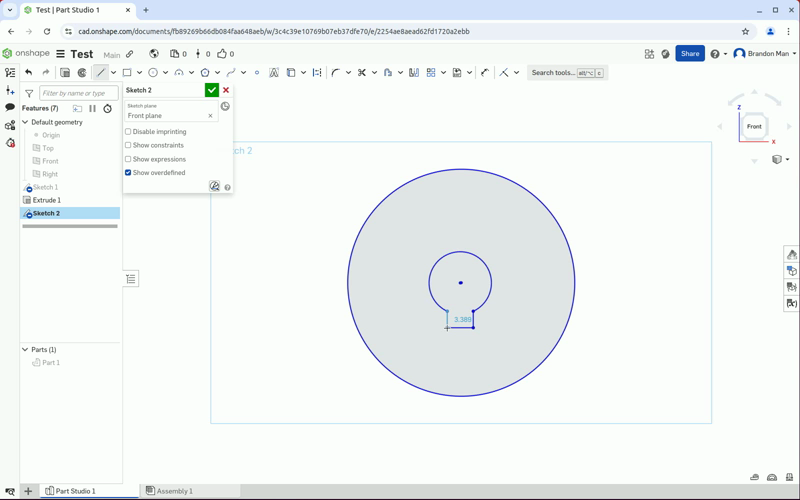
key(esc)
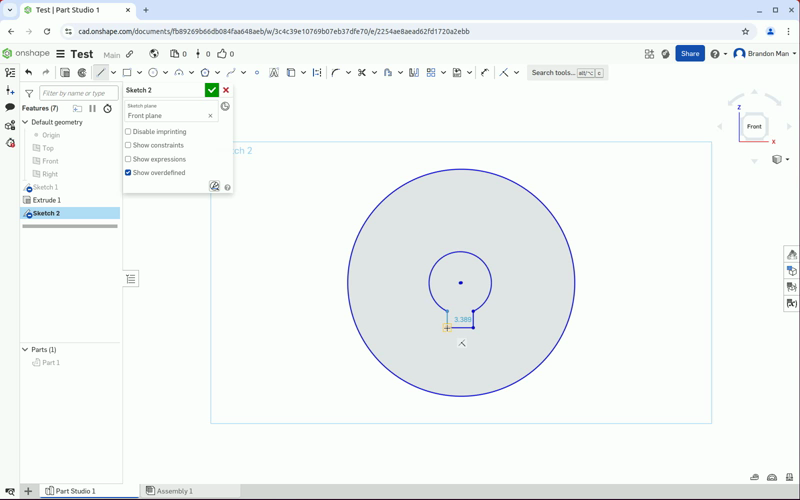
key(c)
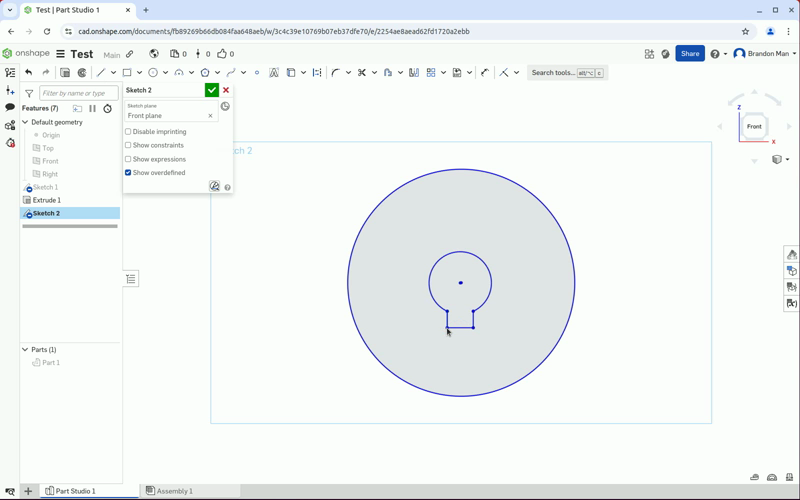
key_down(shift)
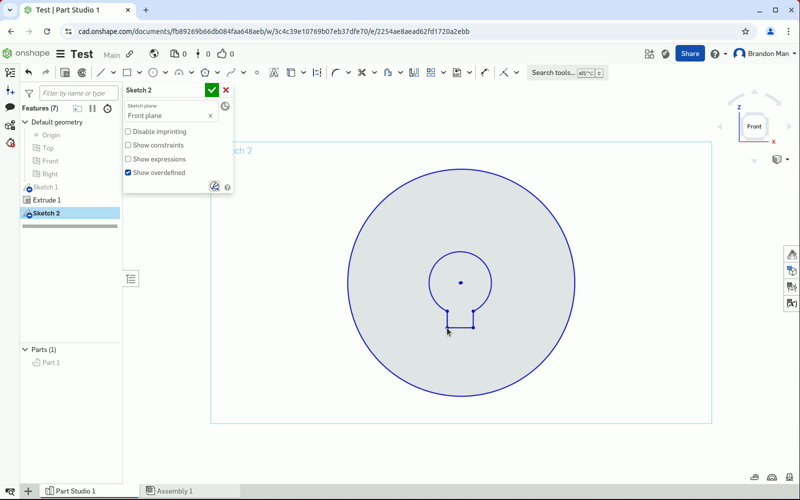
mouse_move(461, 216)
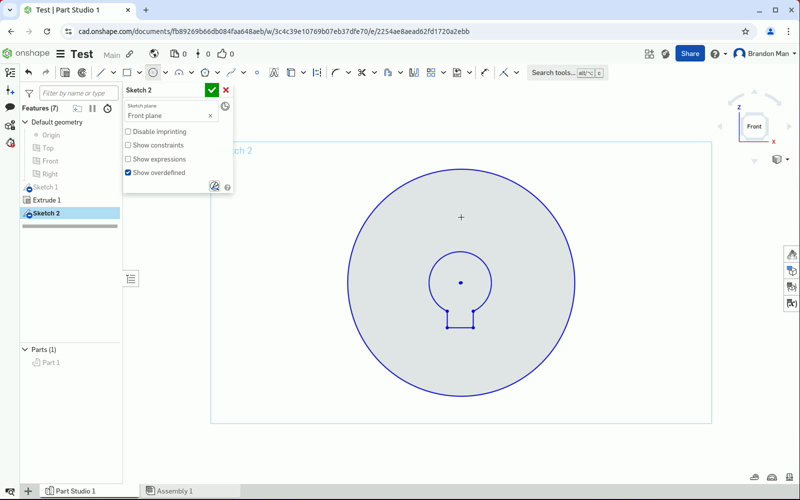
click(461, 216)
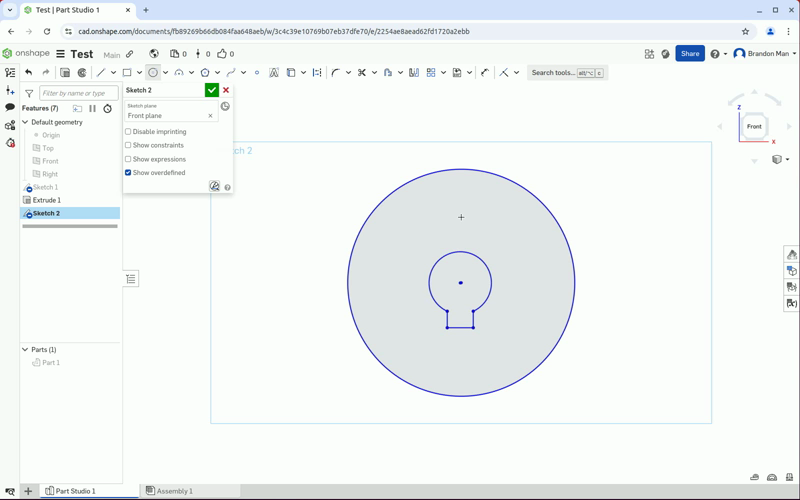
key_up(shift)
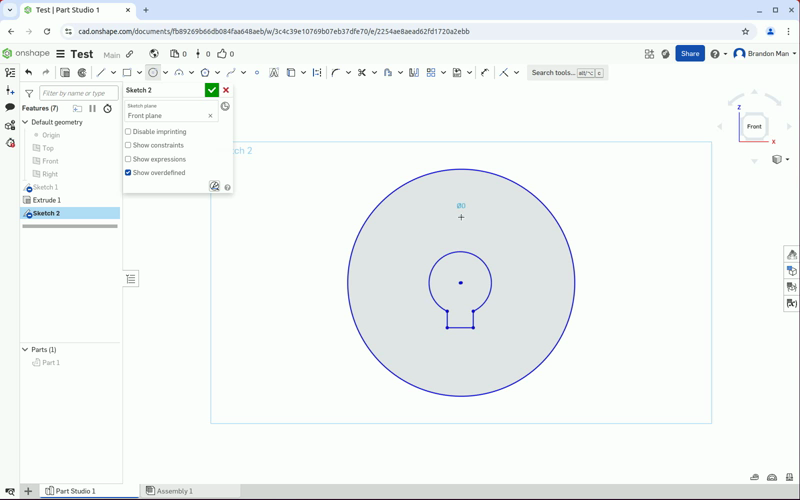
mouse_move(477, 216)
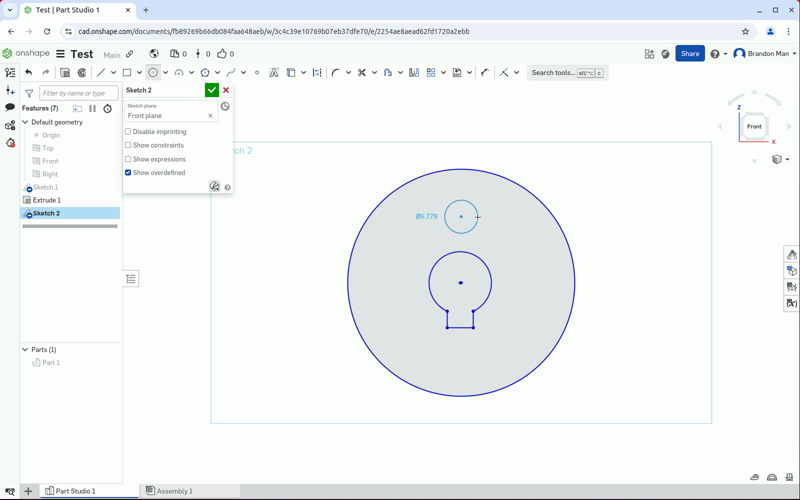
click(477, 216)
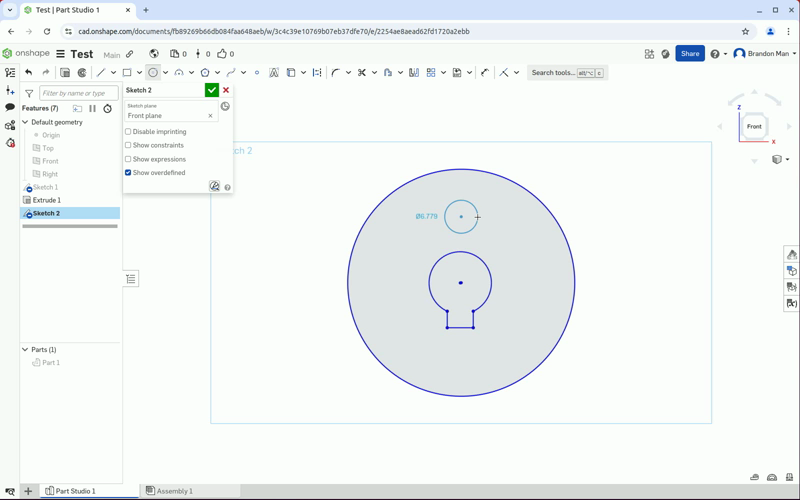
key(esc)
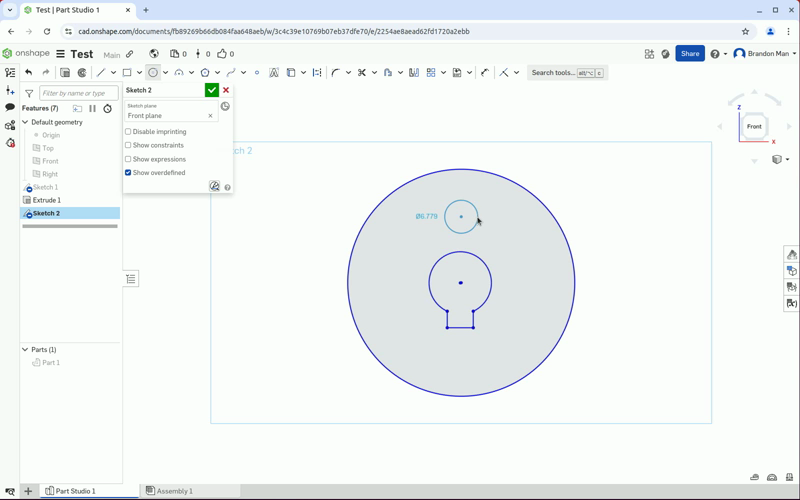
mouse_move(410, 223)
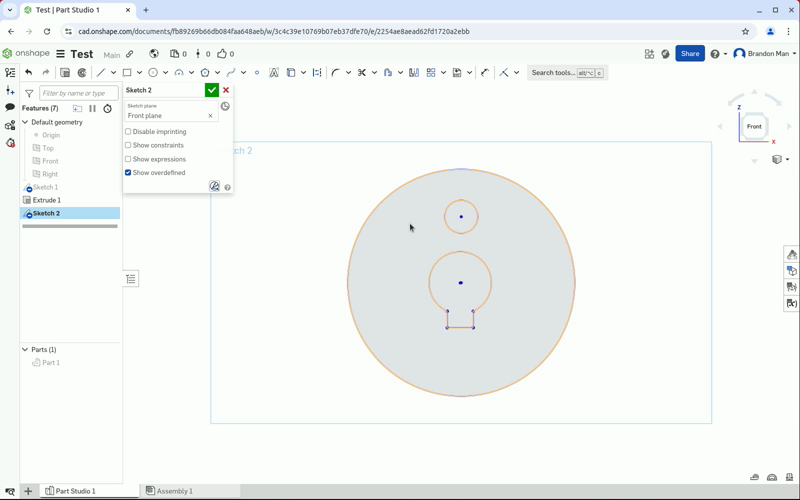
click(410, 223)
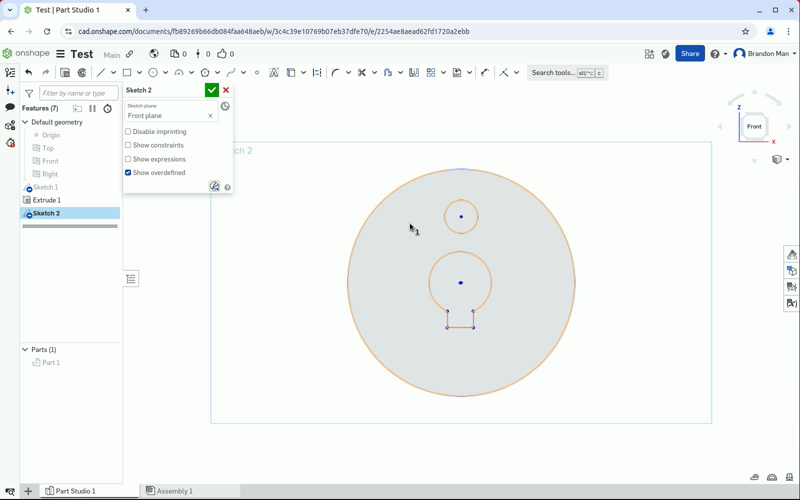
mouse_move(73, 352)
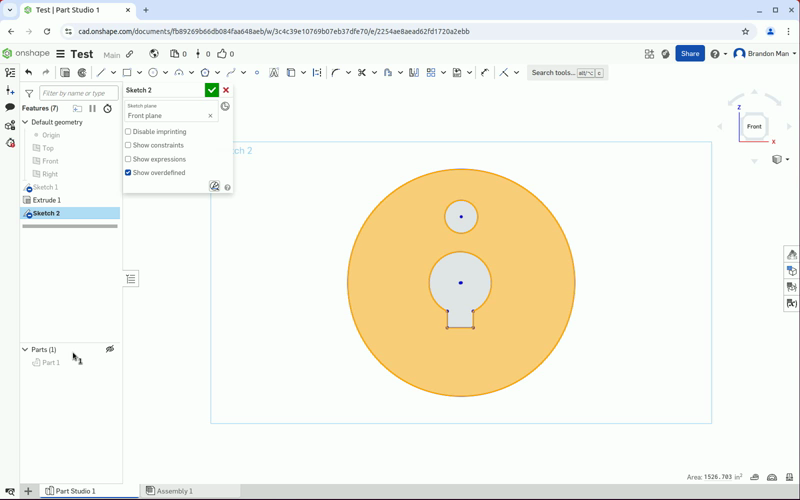
key(shift+y)
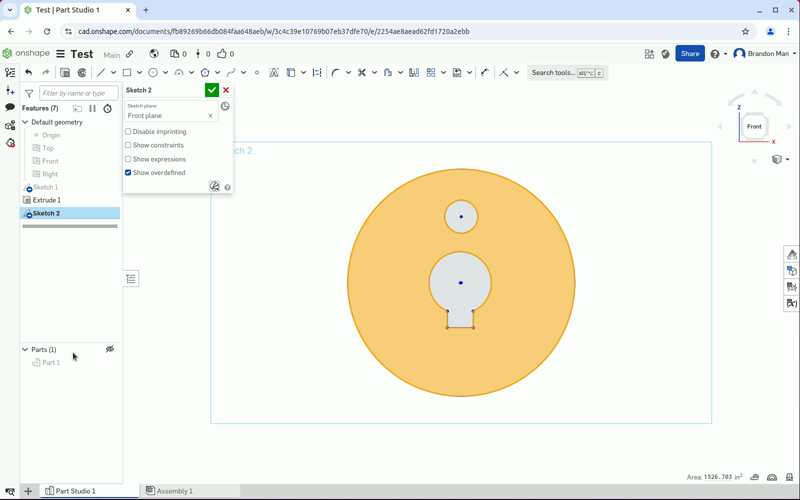
key(shift+e)
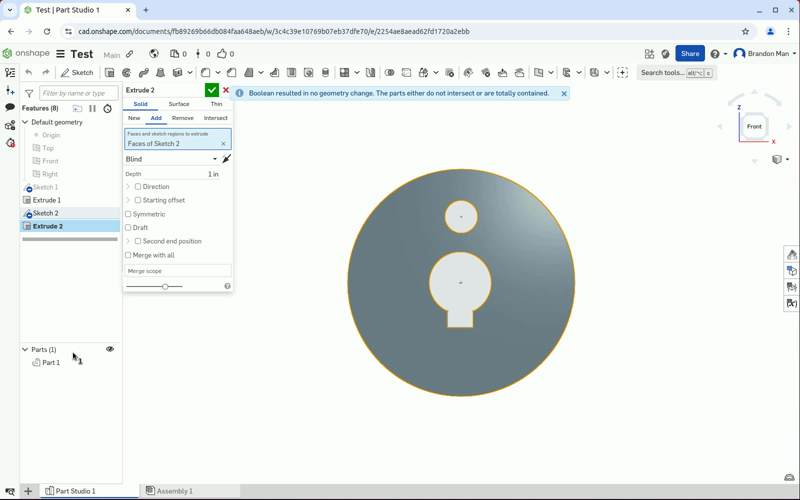
mouse_move(143, 106)
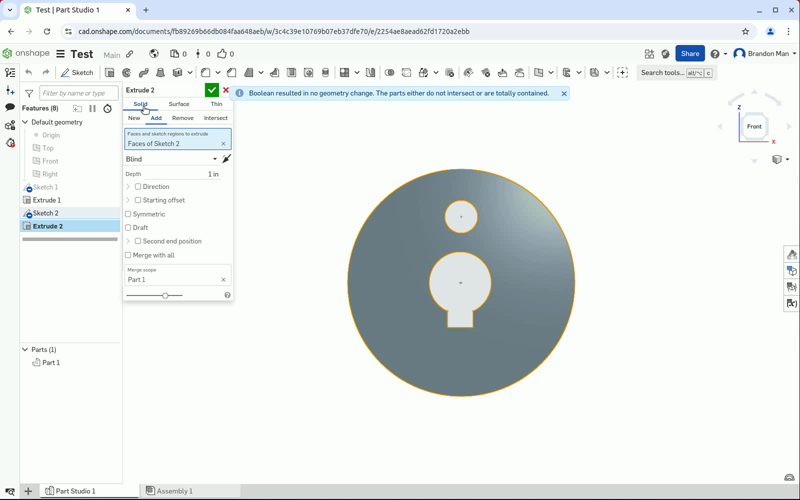
click(143, 106)
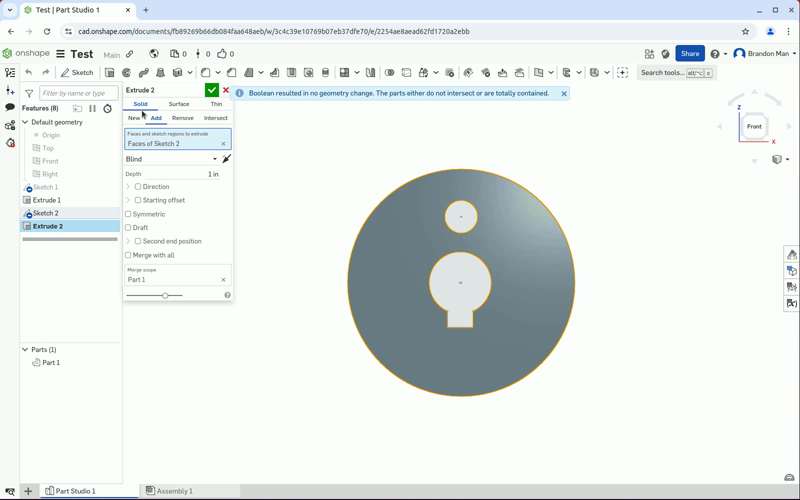
mouse_move(137, 120)
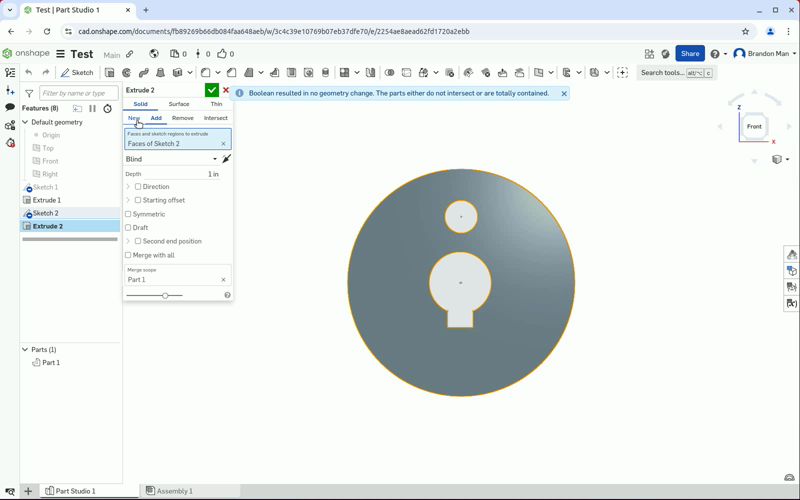
click(137, 120)
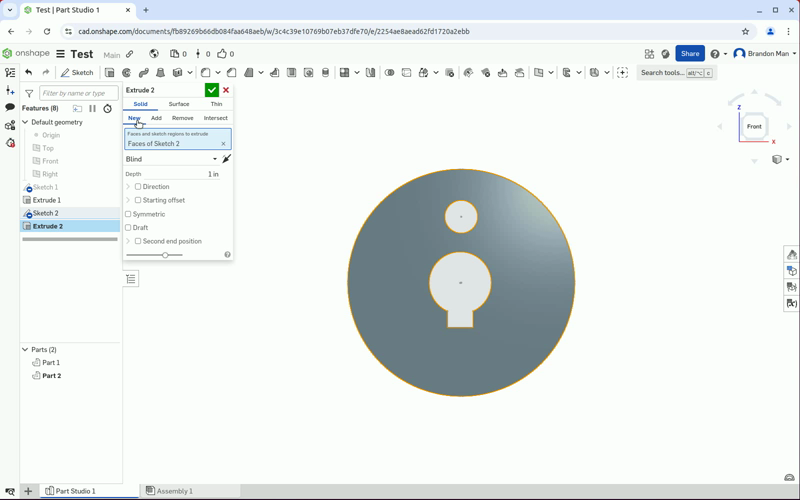
key(tab, 4)
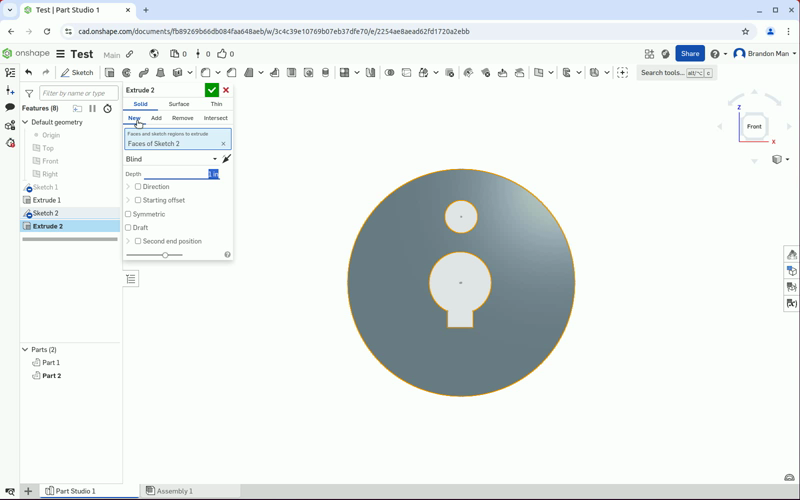
text(4.333)
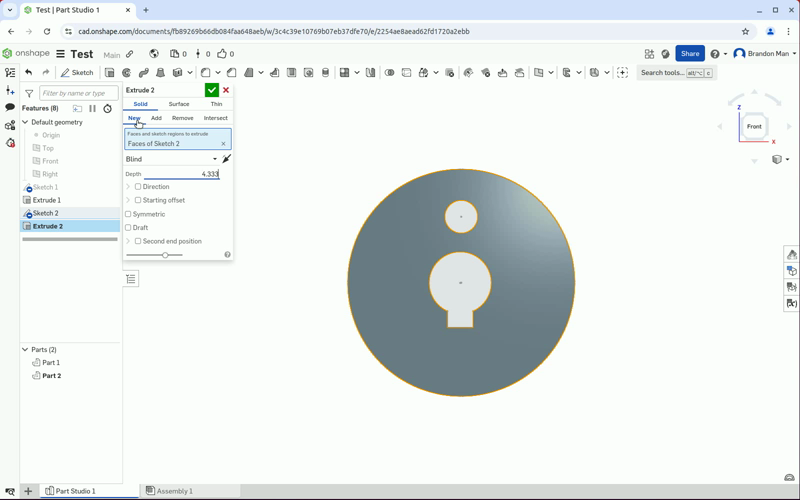
key(enter)
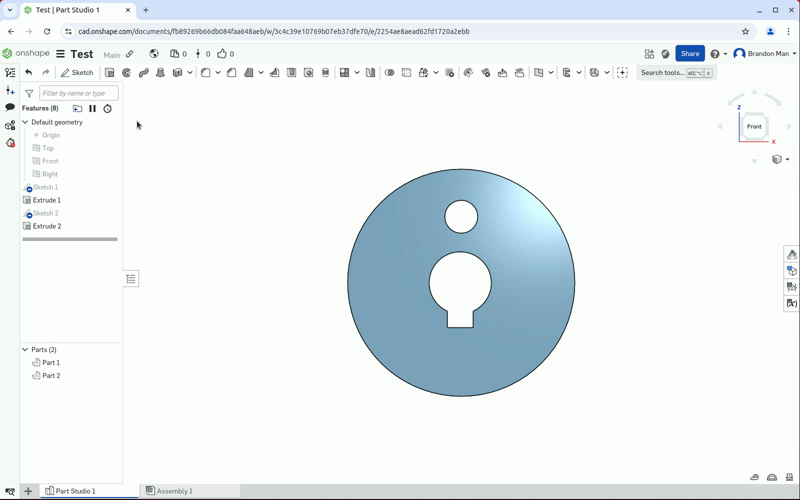
key(shift+h)
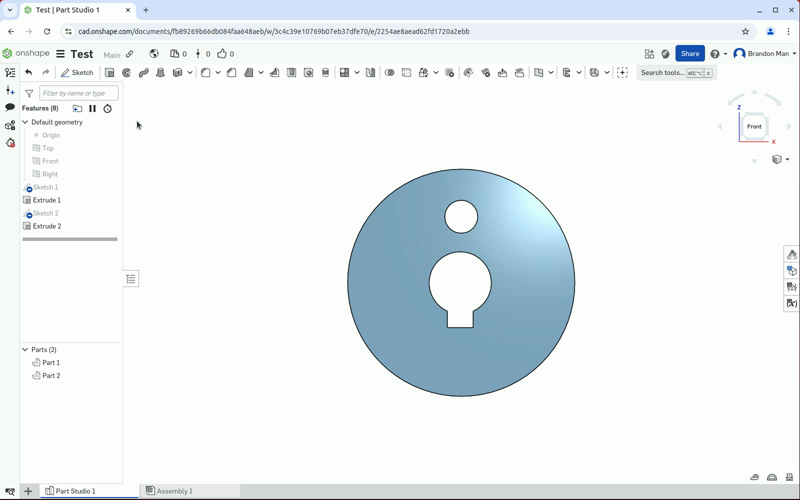
key(shift+h)
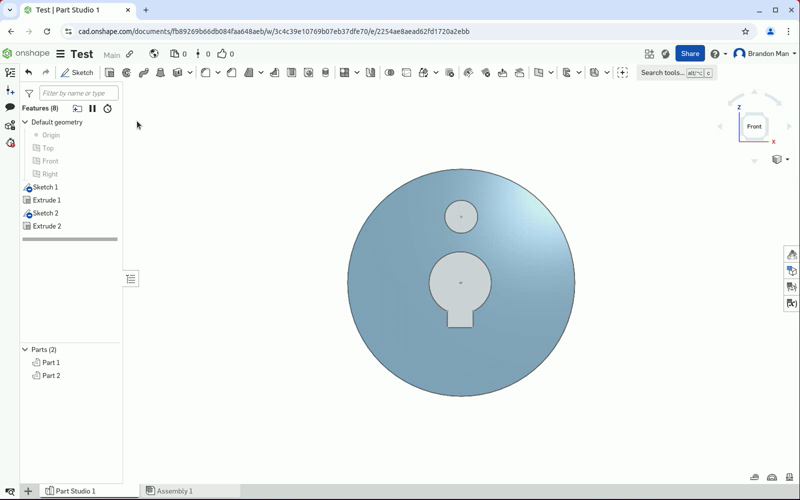
key(shift+7)
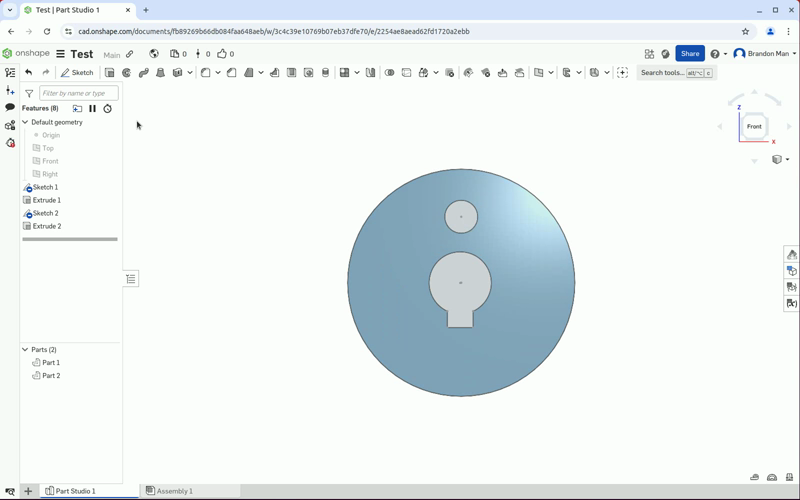
key(left, 2)
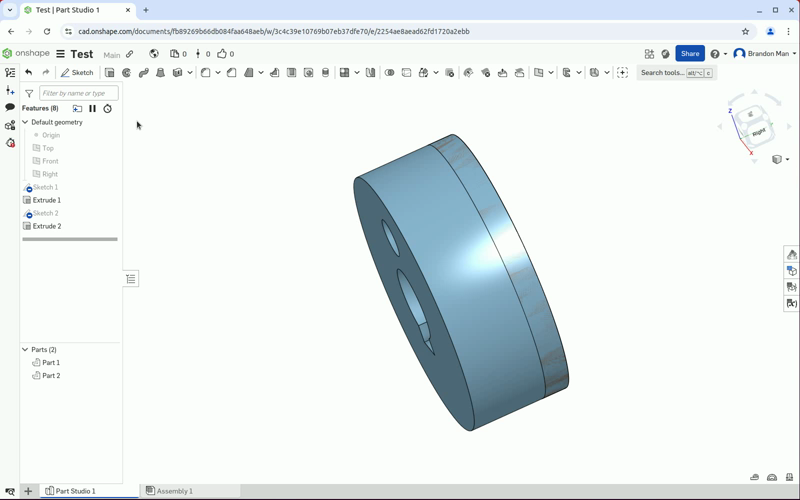
key(down, 2)
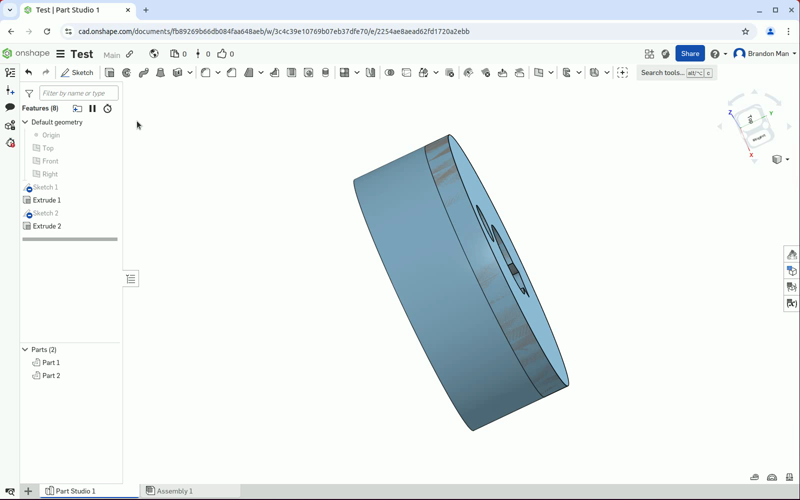
key(up, 2)
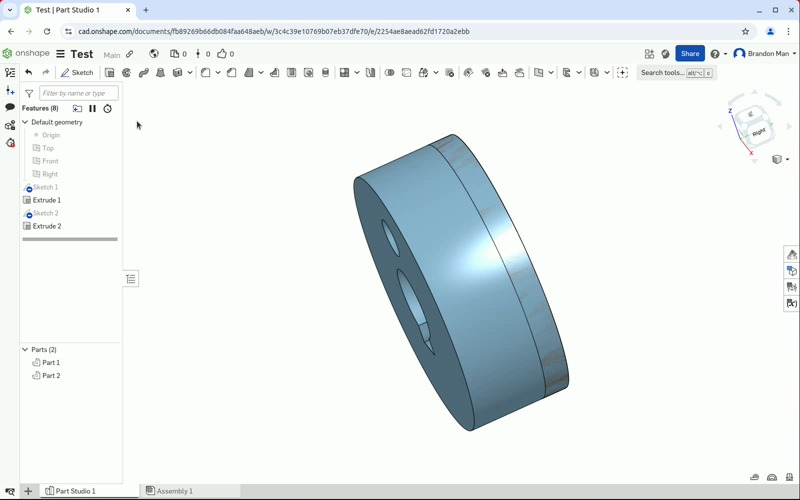
key(right, 2)
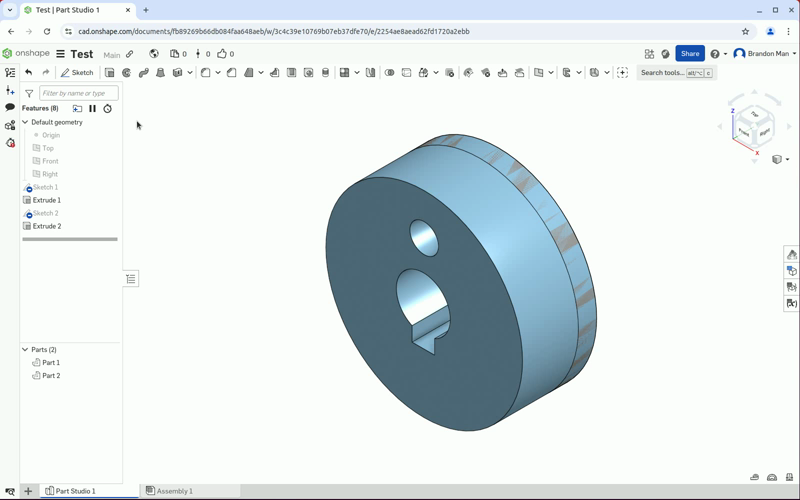
mouse_move(73, 189)
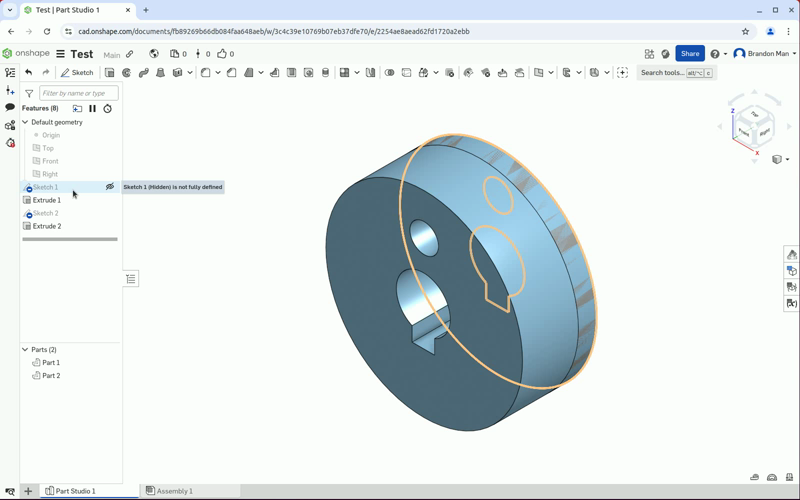
click(73, 189)